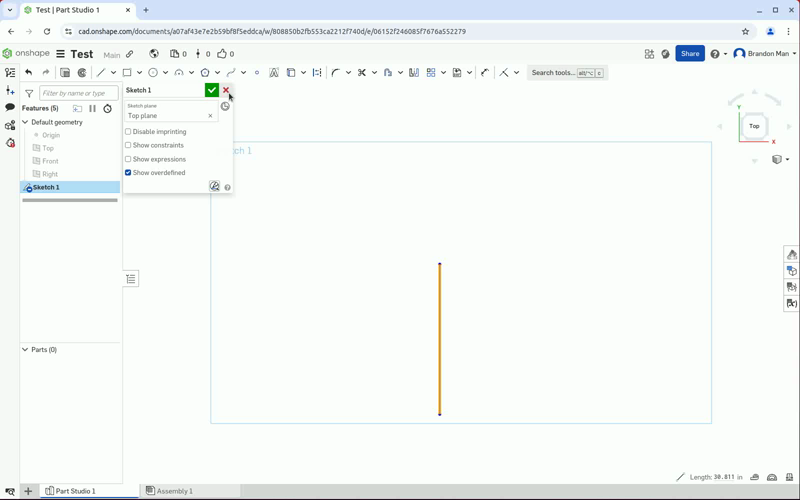
key(shift+h)
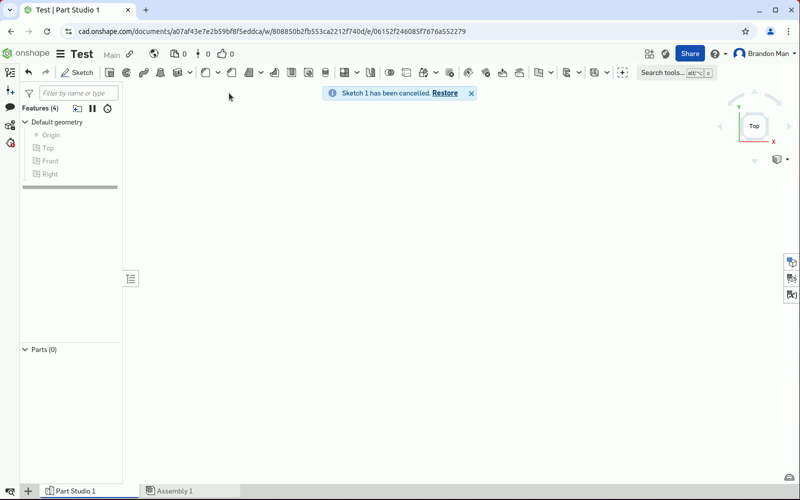
mouse_move(73, 352)
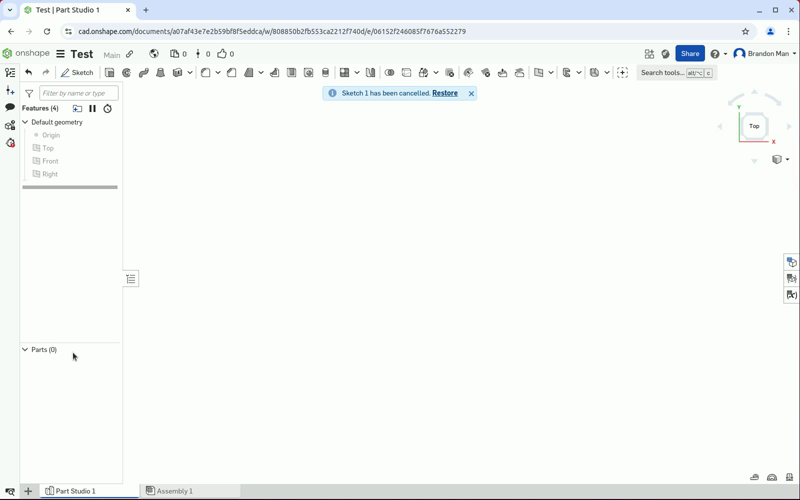
key(y)
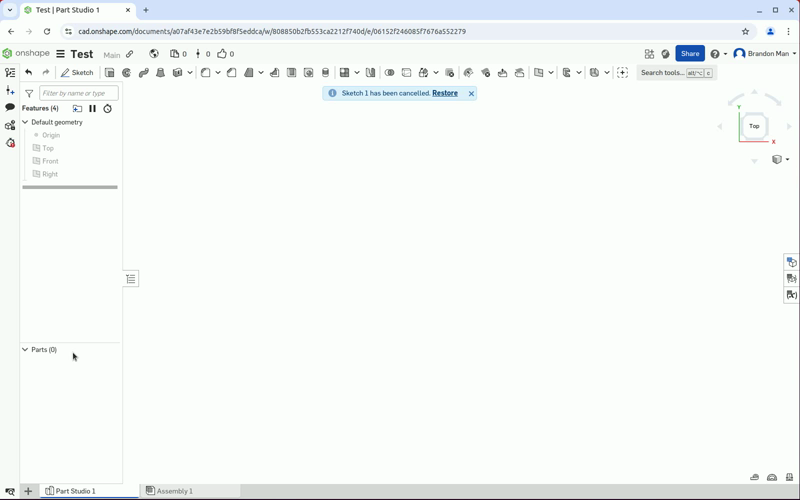
key(shift+p)
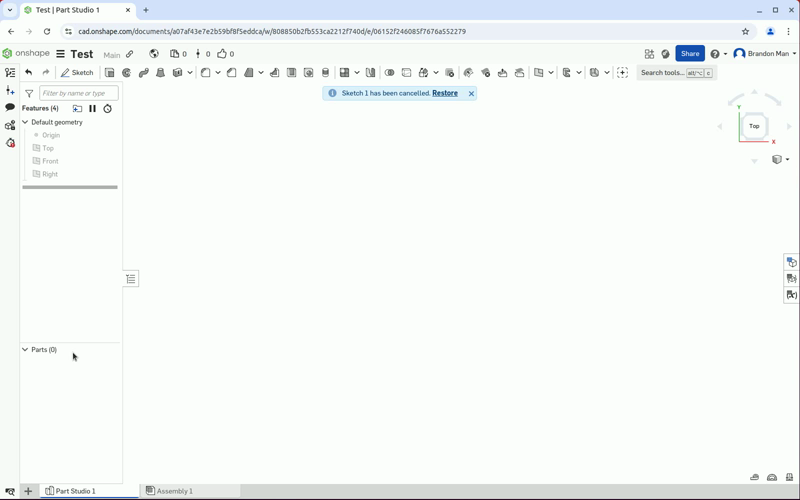
key(space)
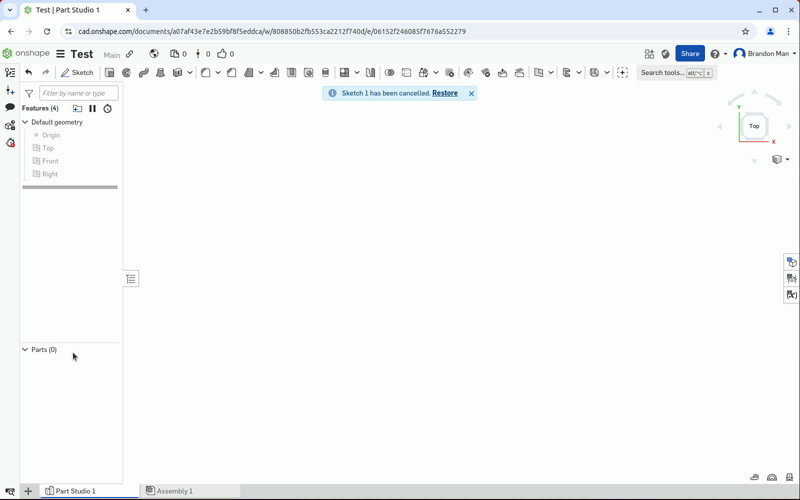
key_down(shift)
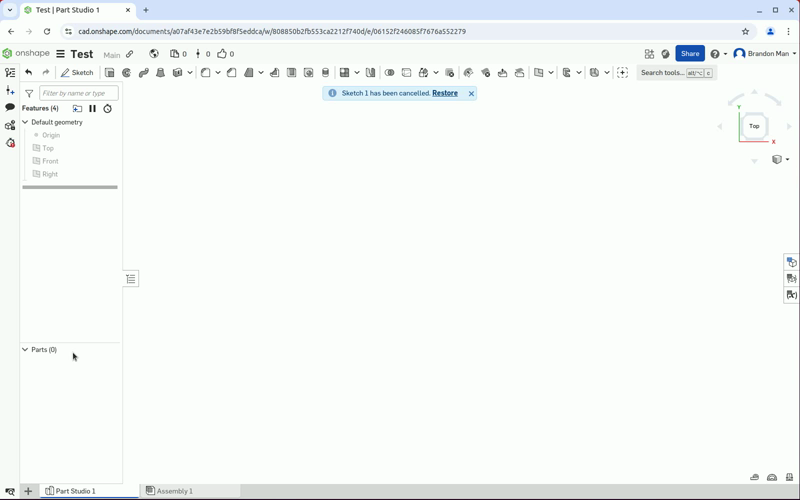
key(up)
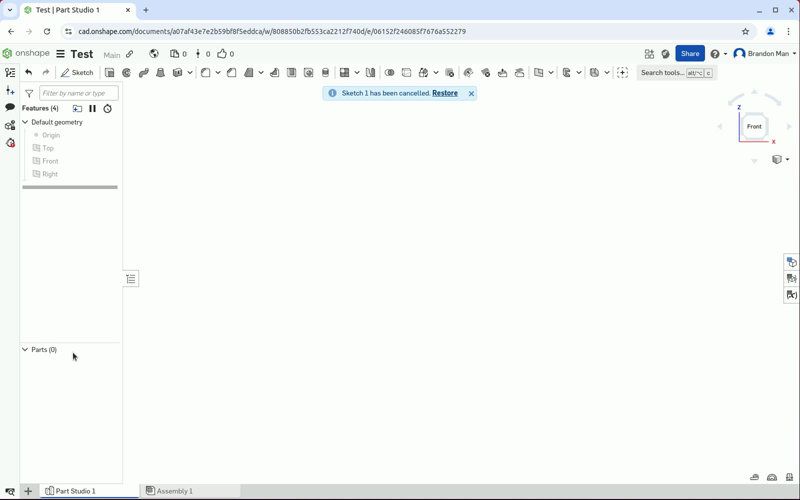
key_up(shift)
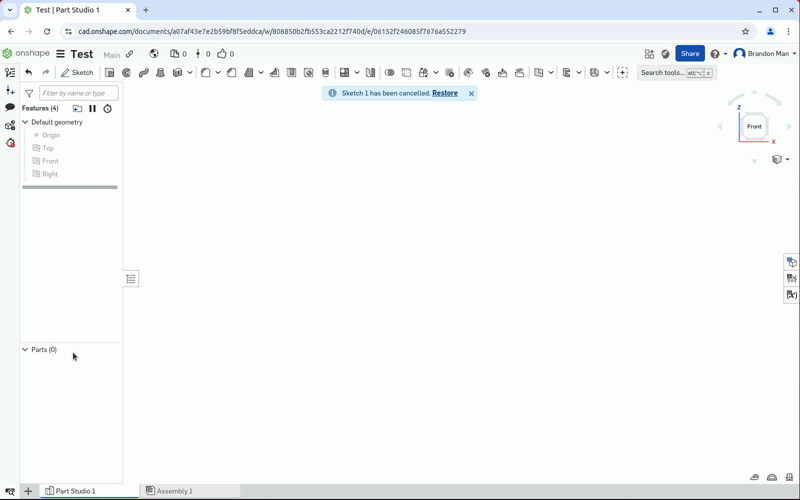
mouse_move(73, 352)
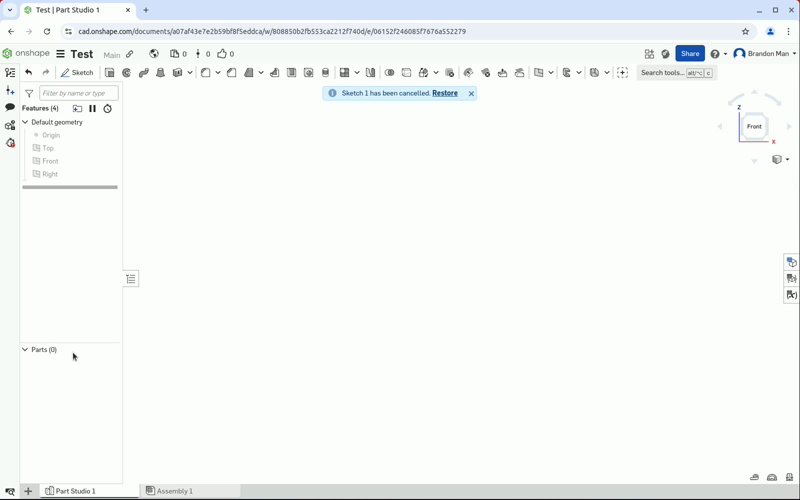
key(shift+y)
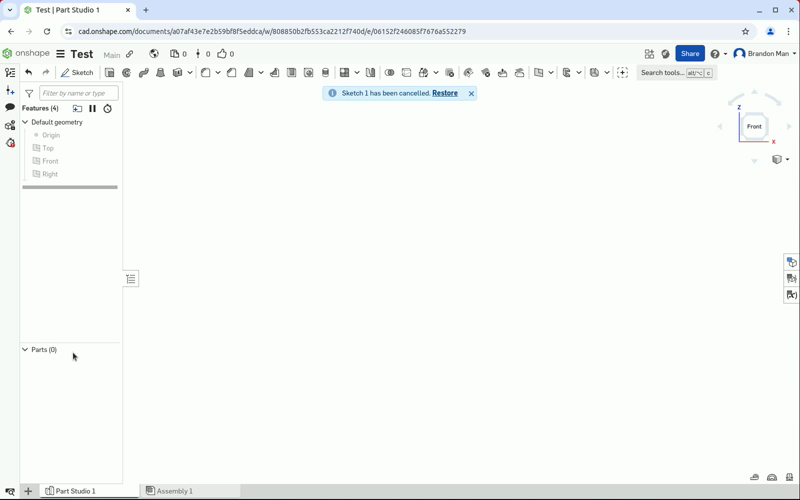
key(shift+s)
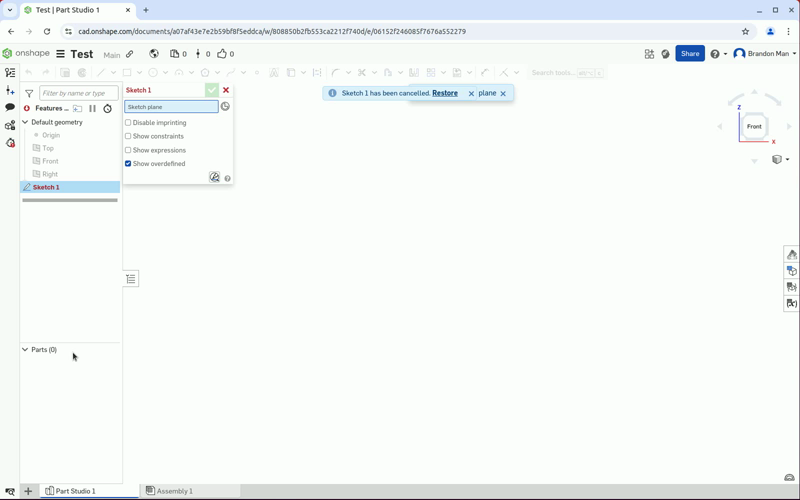
mouse_move(73, 163)
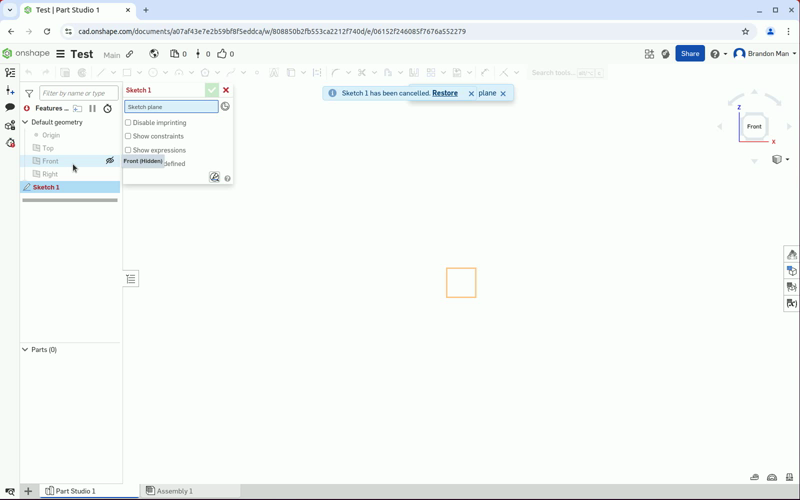
click(73, 163)
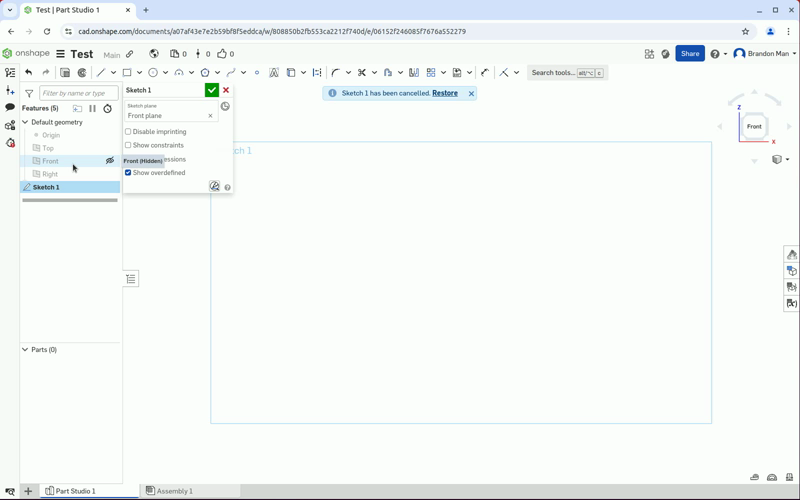
mouse_move(73, 352)
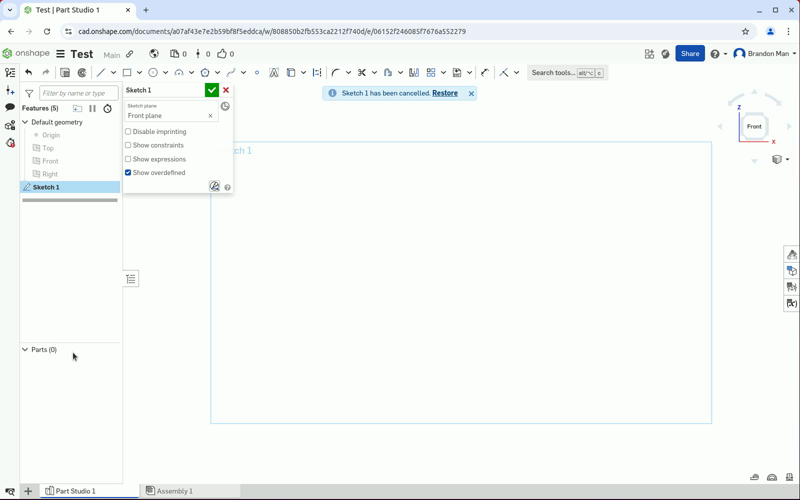
key(y)
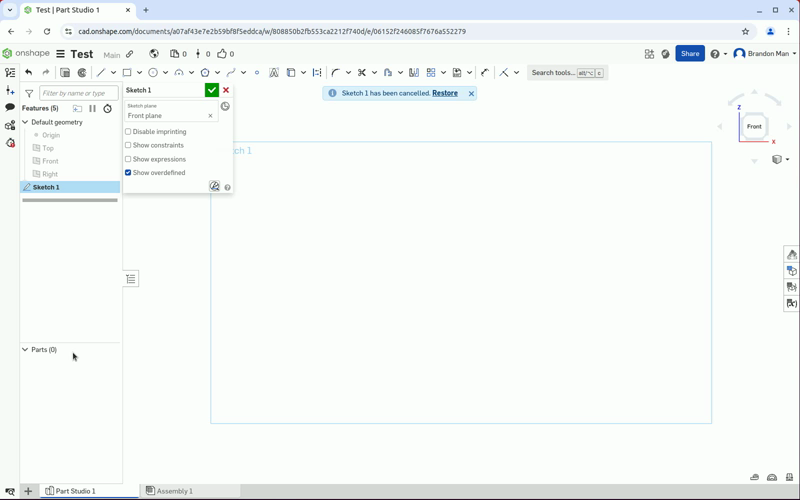
key(l)
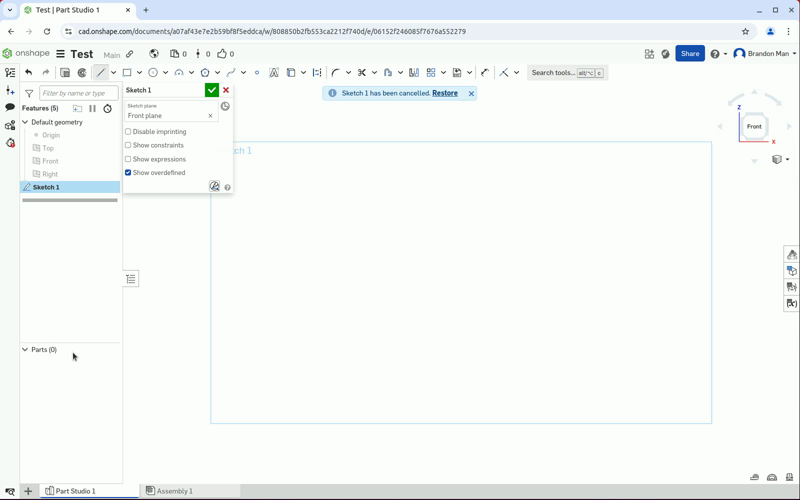
key_down(shift)
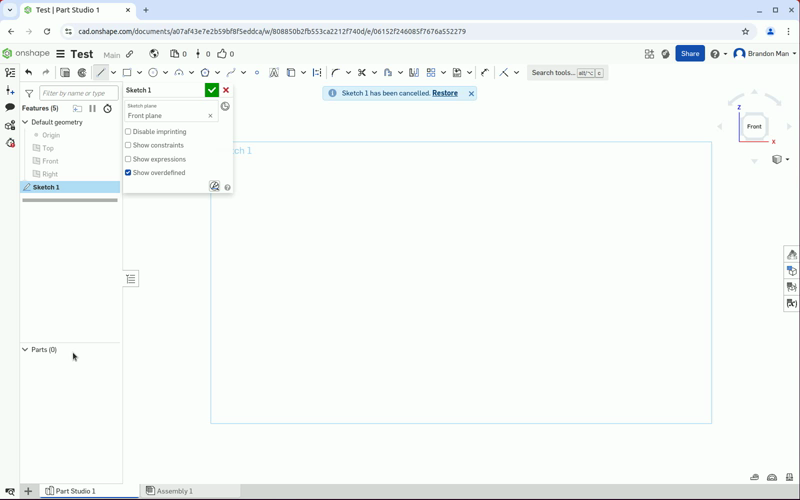
mouse_move(460, 282)
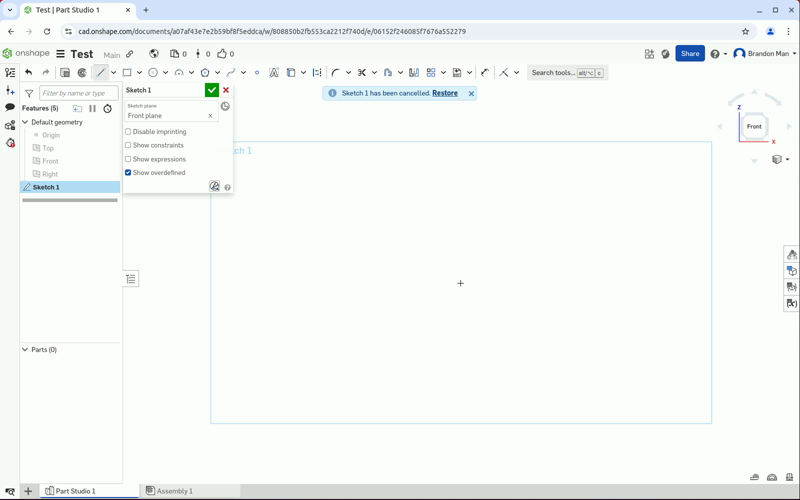
click(460, 282)
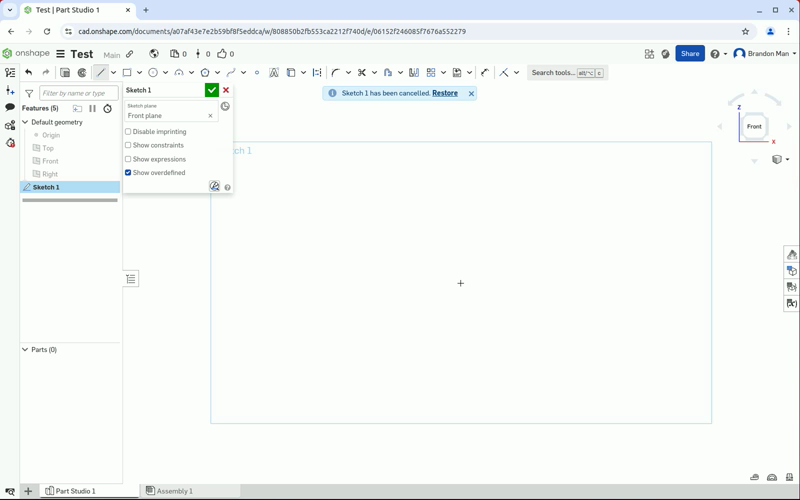
key_up(shift)
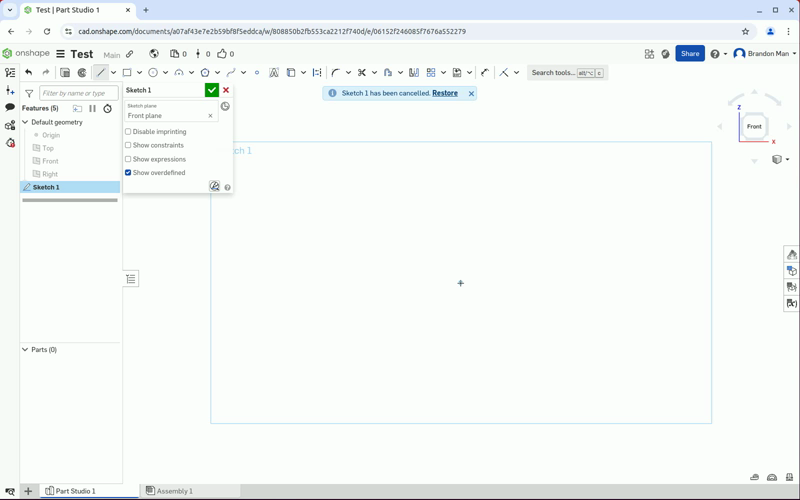
key_down(shift)
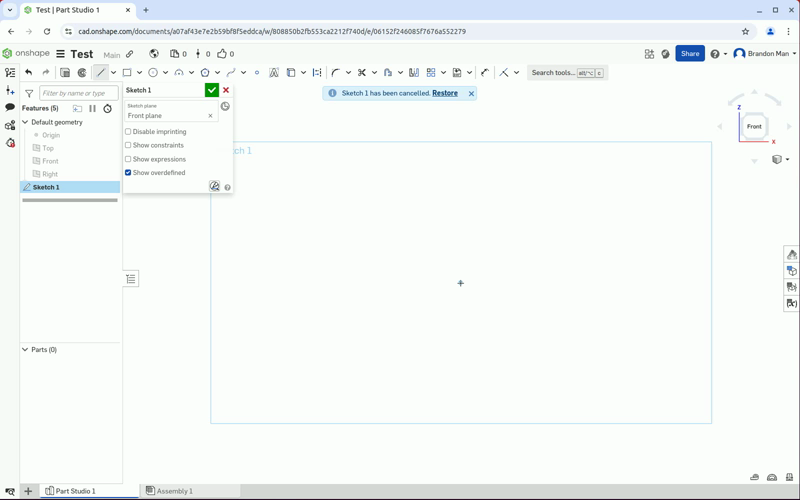
mouse_move(573, 282)
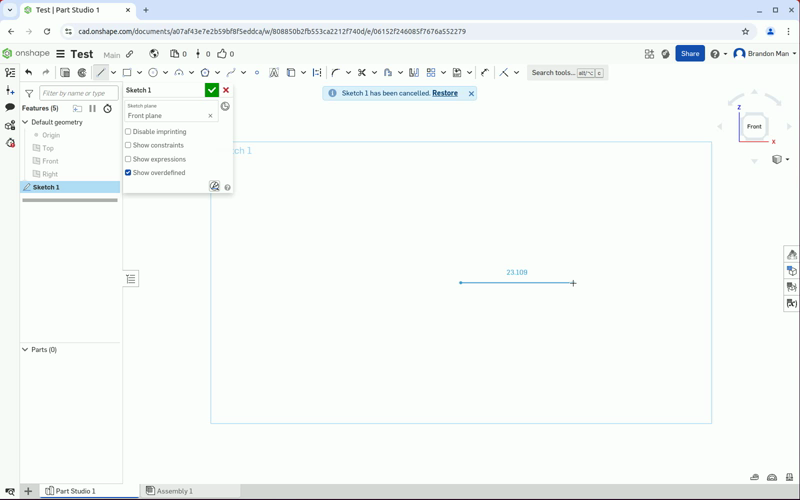
click(573, 282)
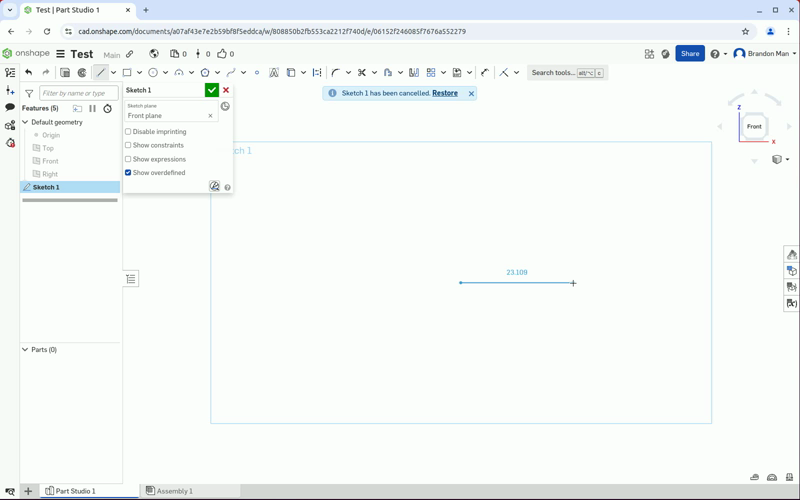
key_up(shift)
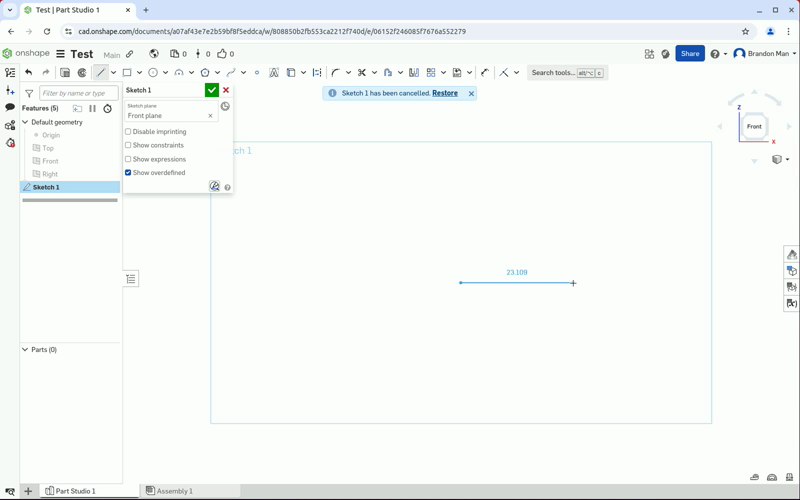
key_down(shift)
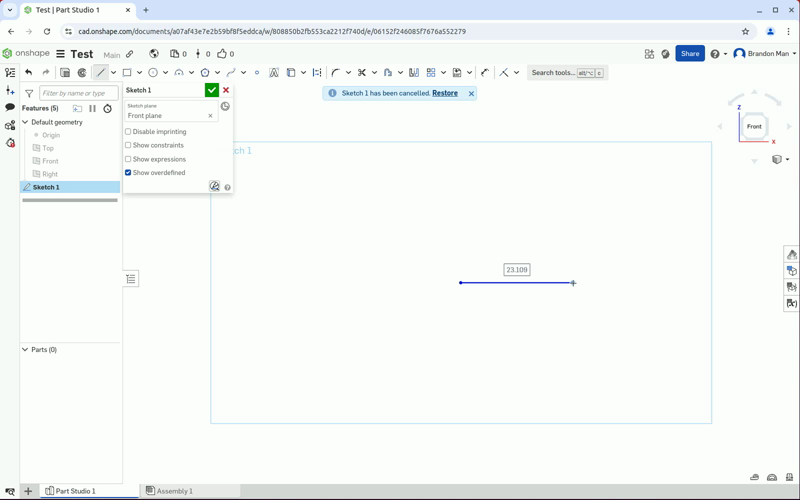
mouse_move(573, 170)
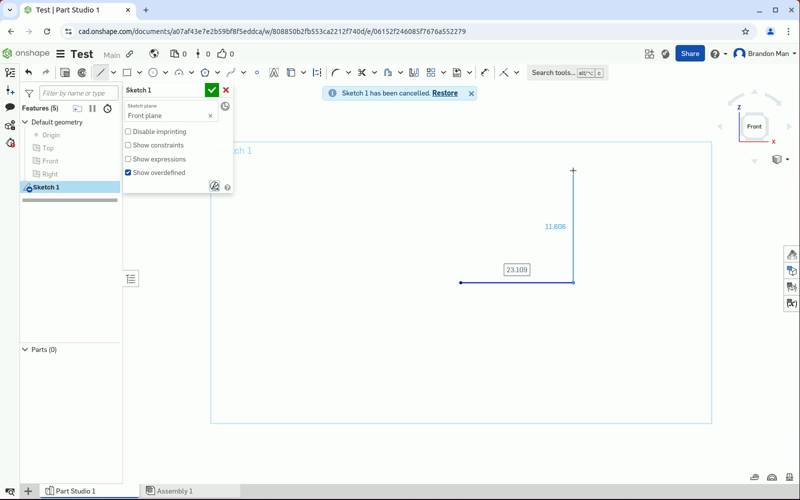
click(573, 170)
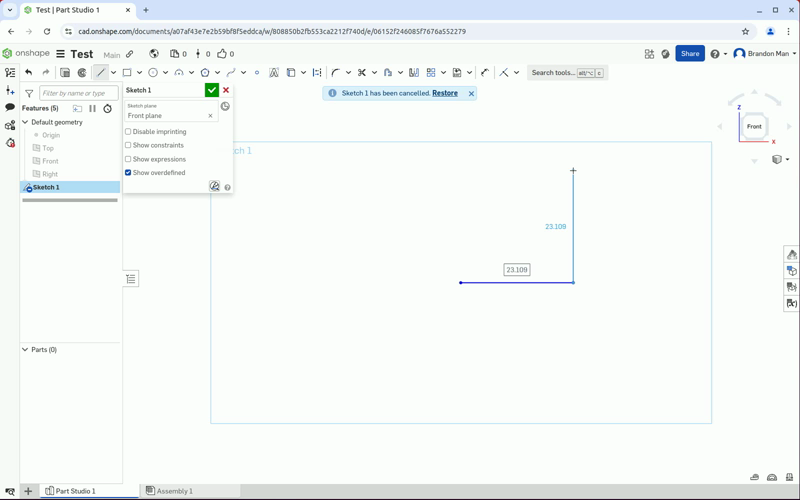
key_up(shift)
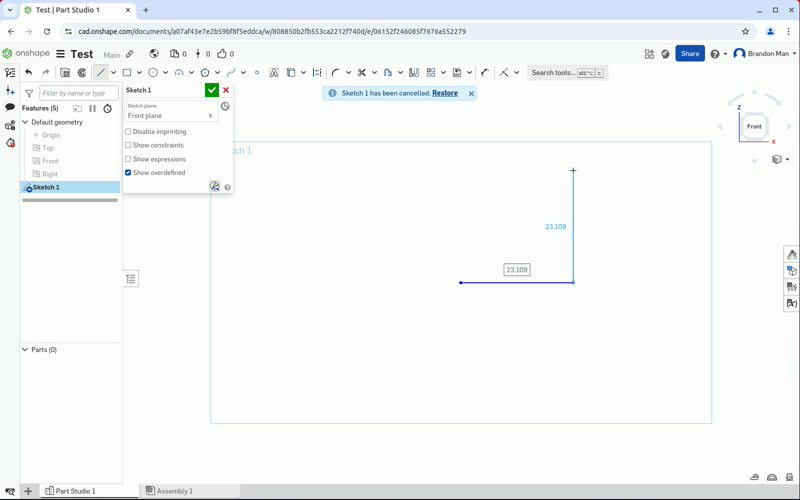
key_down(shift)
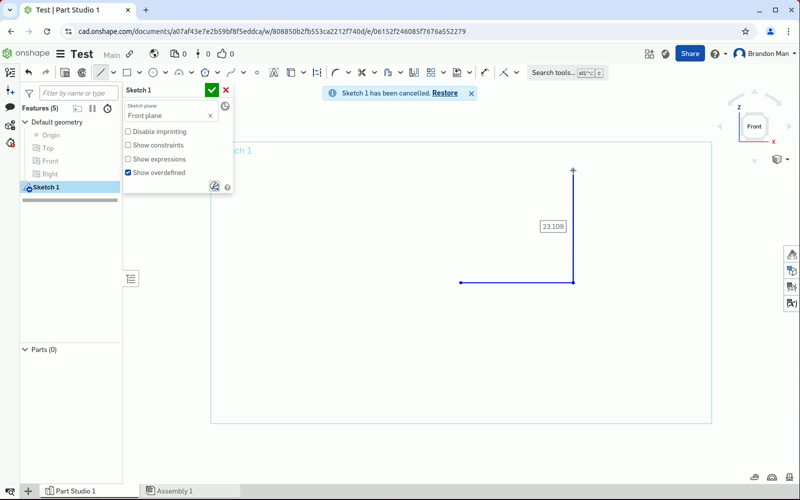
mouse_move(460, 170)
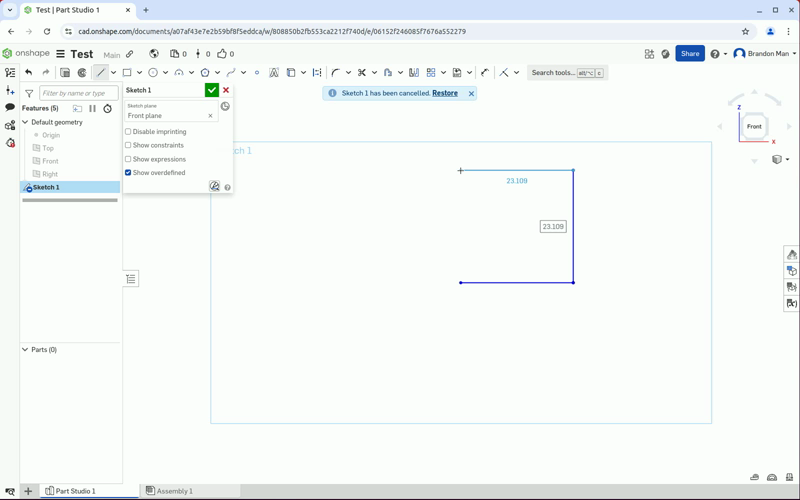
click(460, 170)
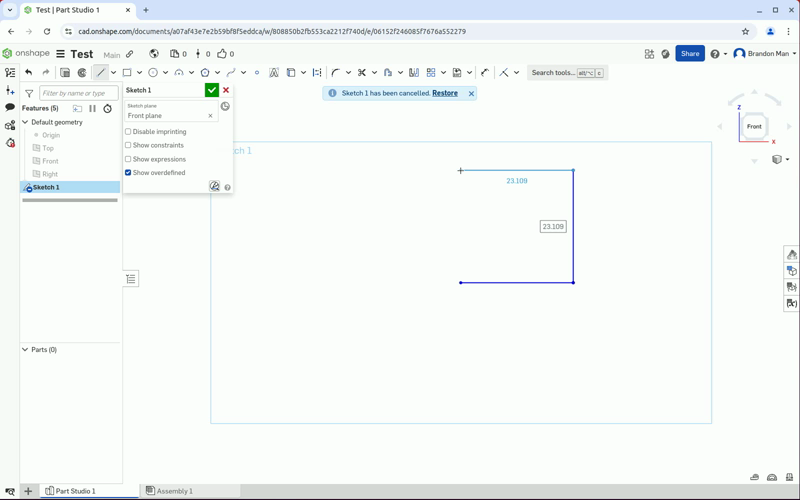
key_up(shift)
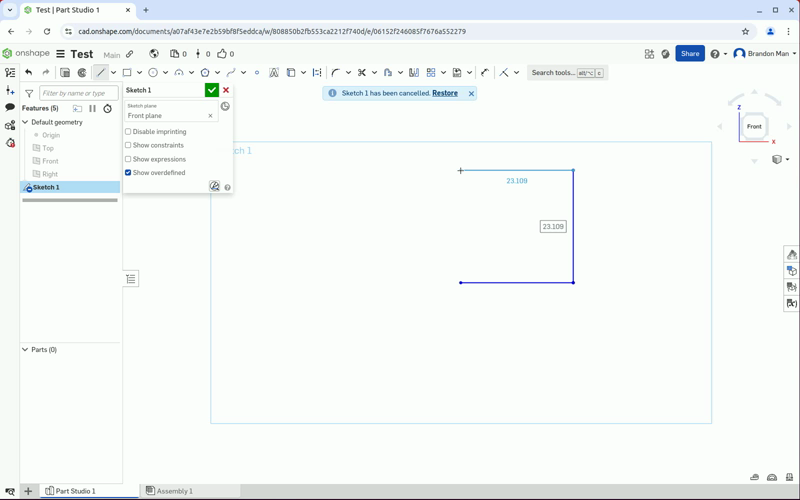
key_down(shift)
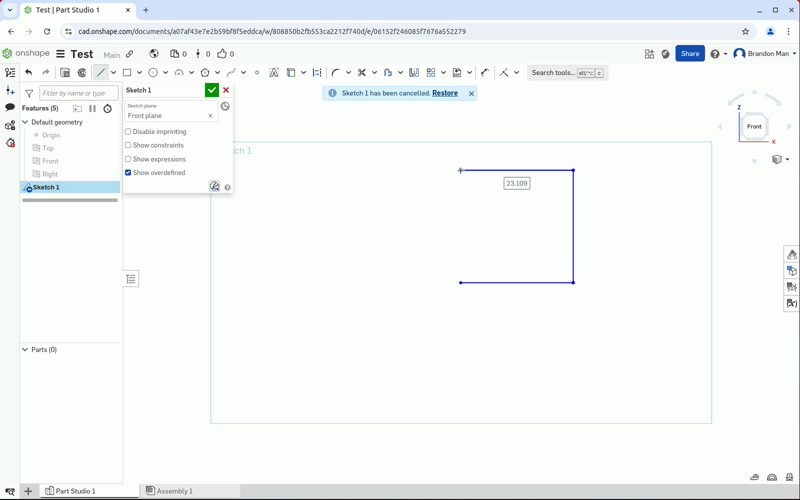
mouse_move(460, 282)
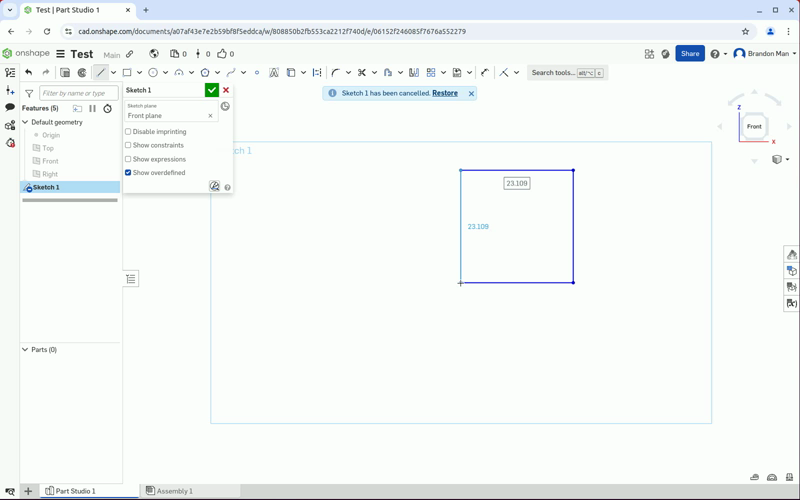
key_up(shift)
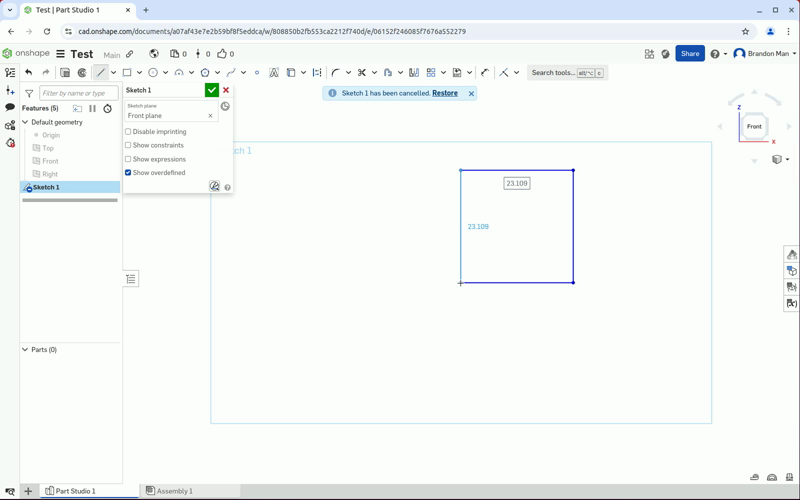
click(460, 282)
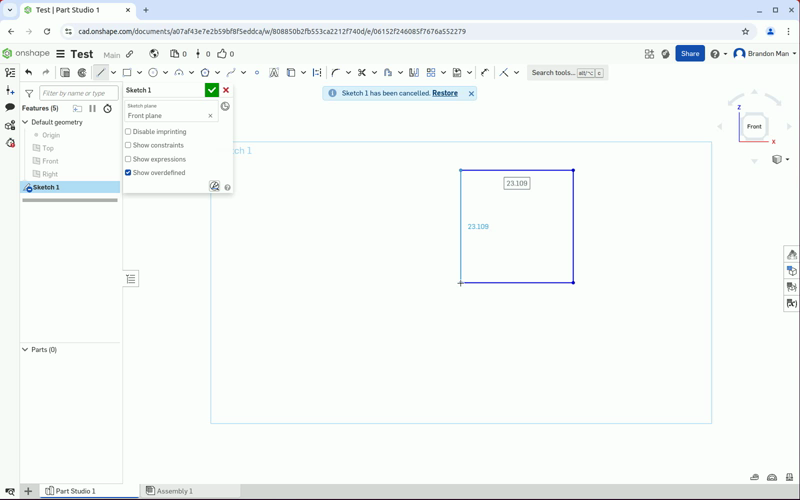
key(esc)
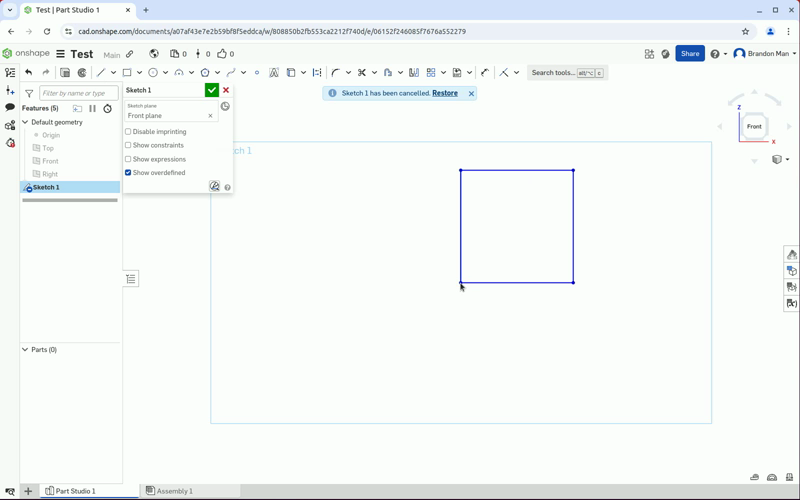
mouse_move(524, 269)
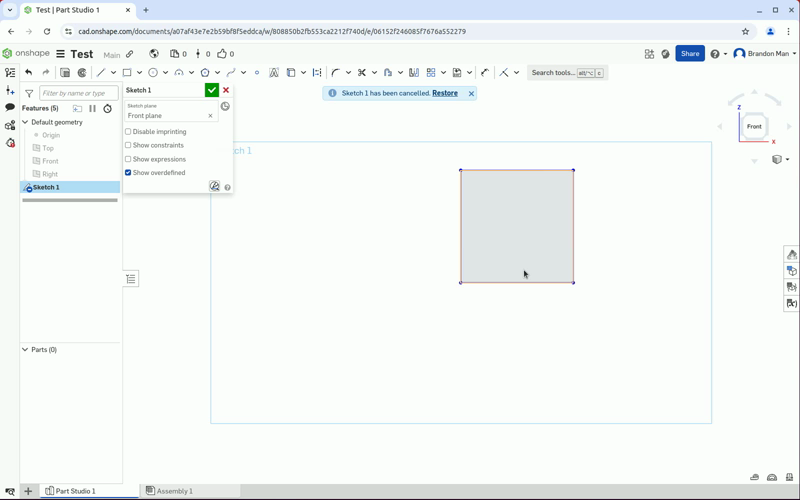
click(524, 269)
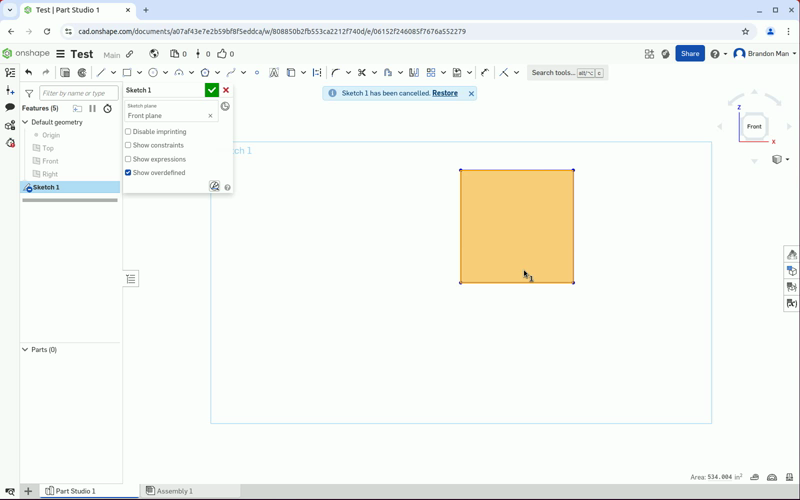
mouse_move(73, 352)
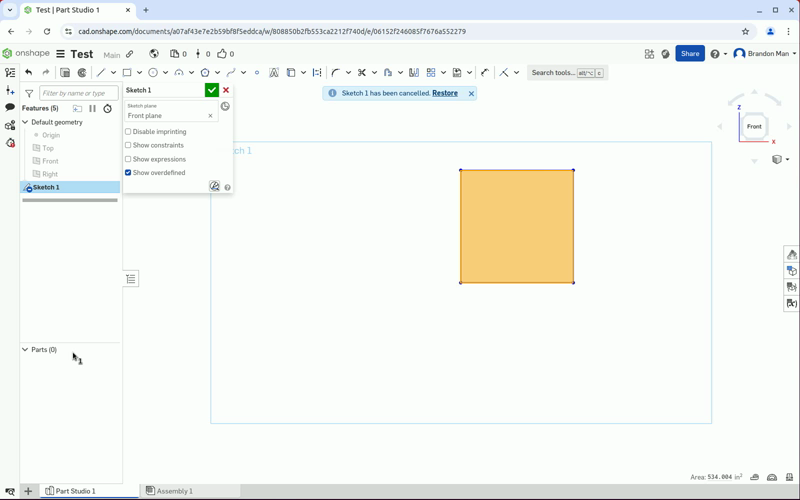
key(shift+y)
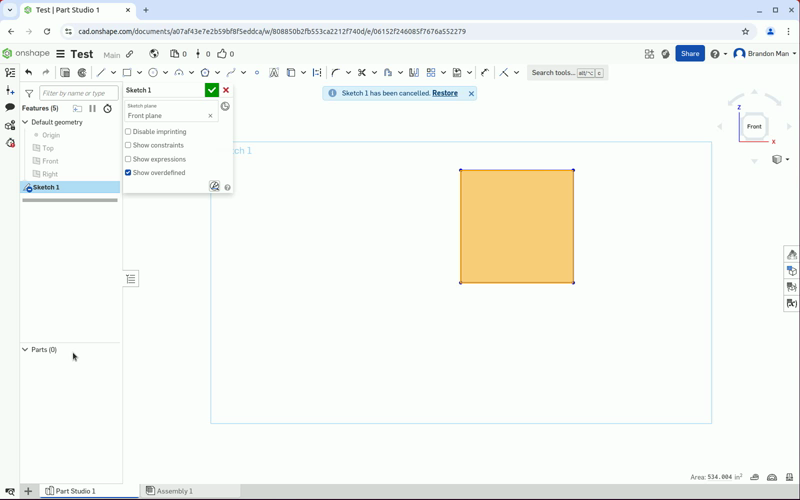
key(shift+e)
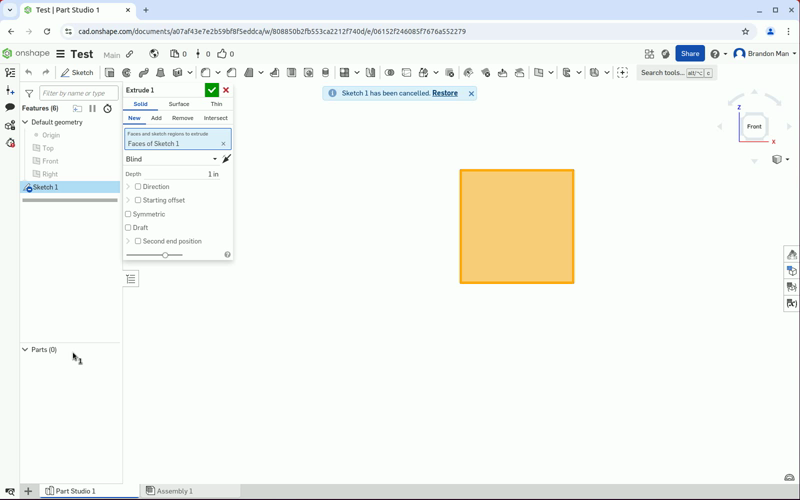
mouse_move(143, 106)
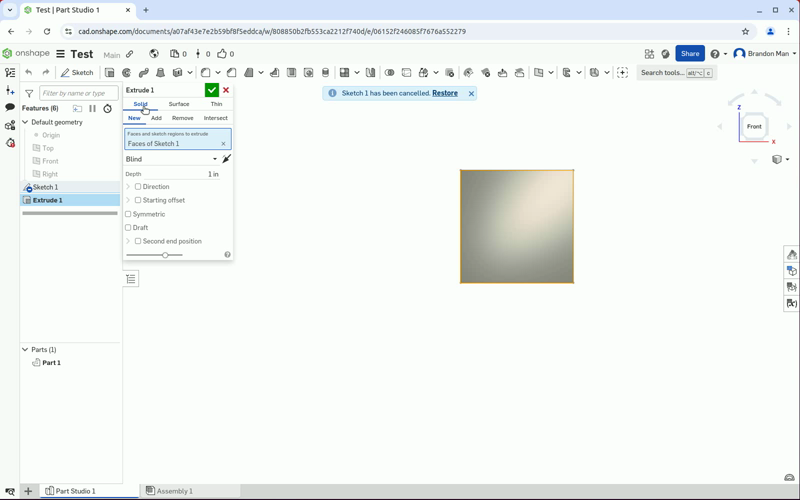
click(143, 106)
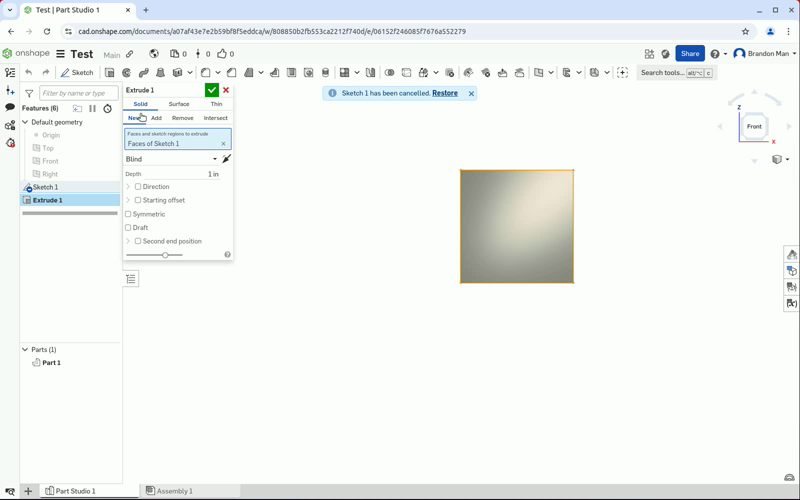
mouse_move(137, 120)
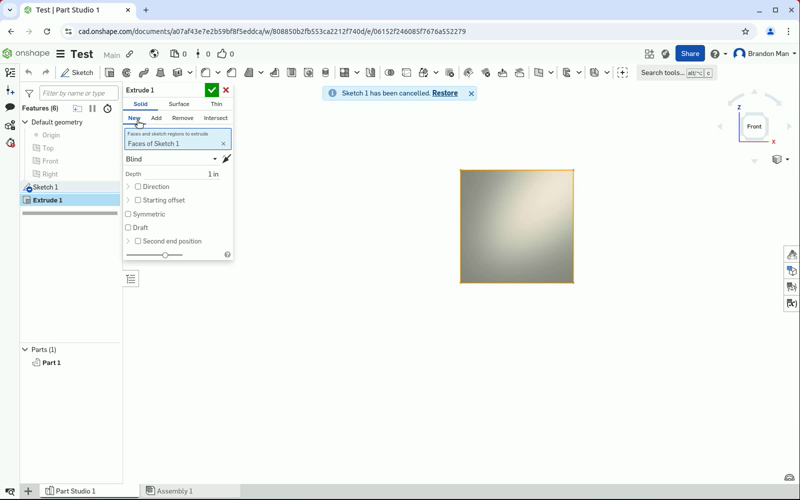
click(137, 120)
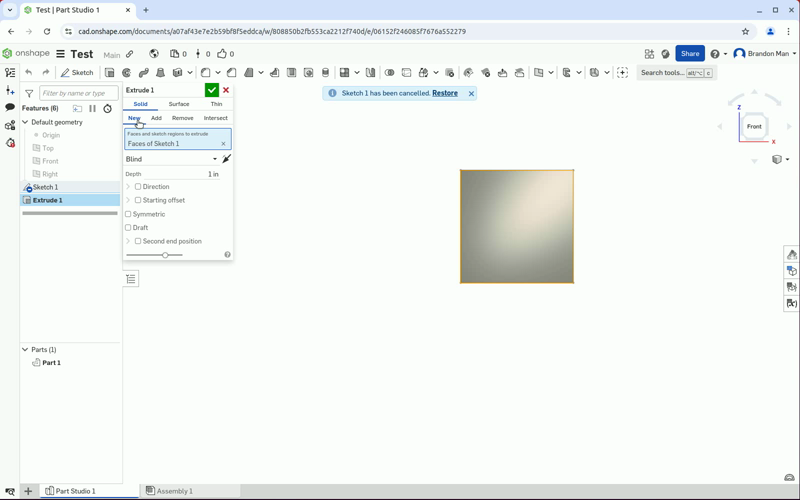
key(tab, 4)
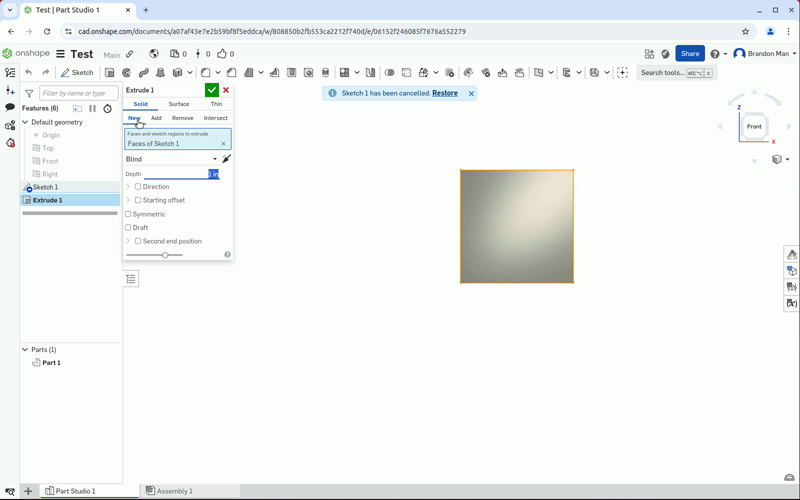
text(18.775)
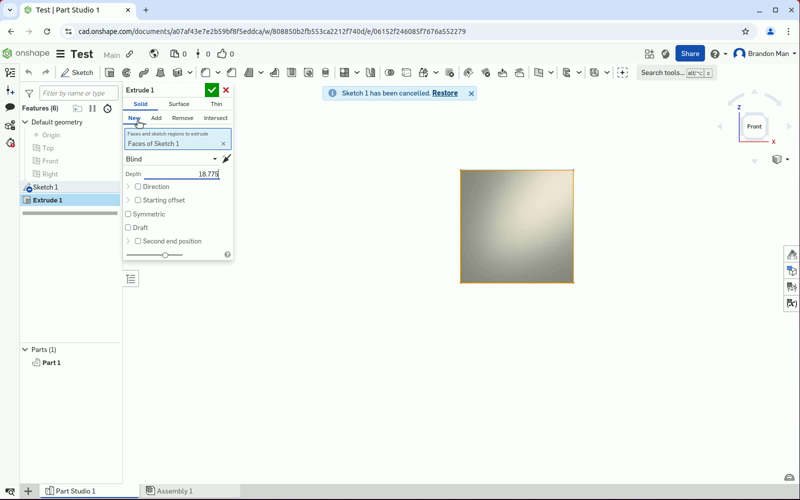
key(enter)
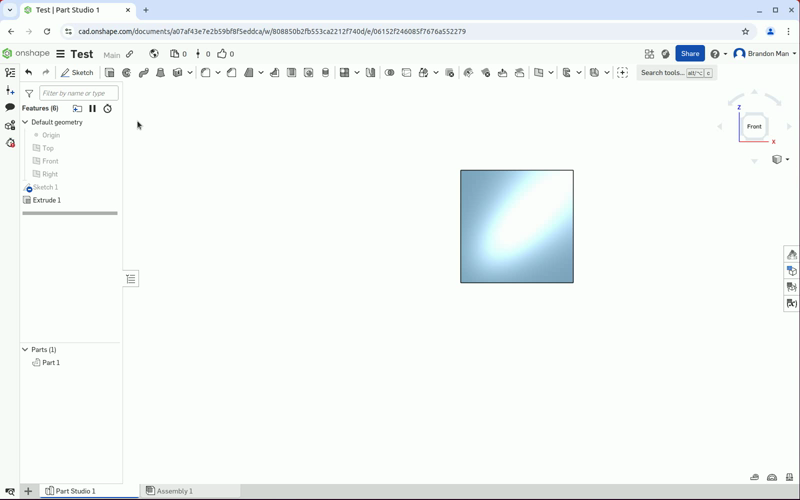
key(shift+h)
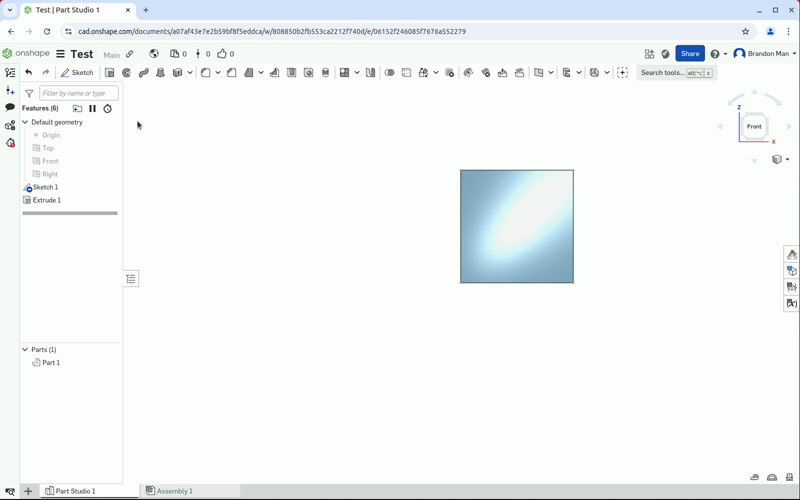
key(shift+h)
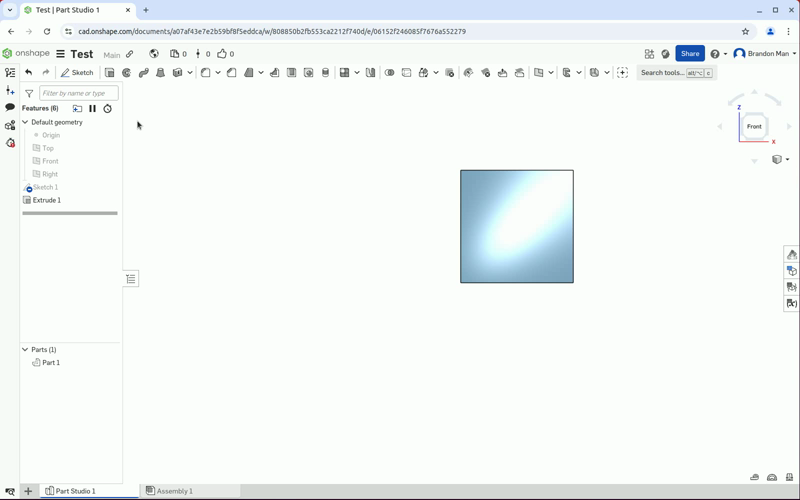
mouse_move(73, 189)
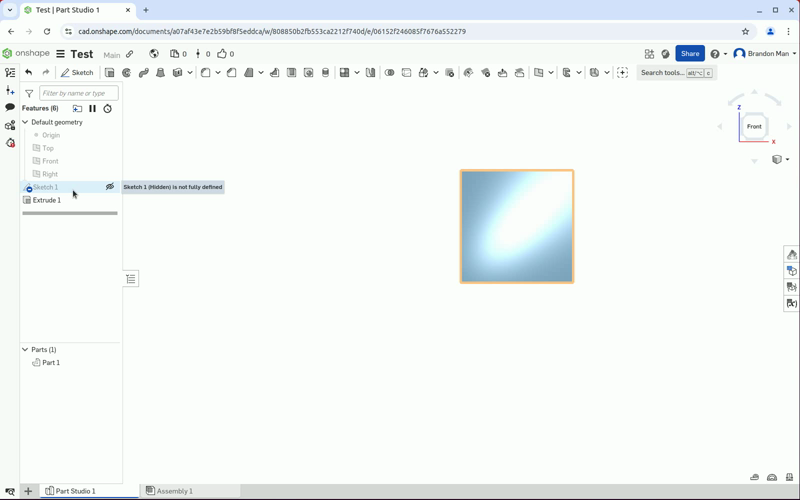
click(73, 189)
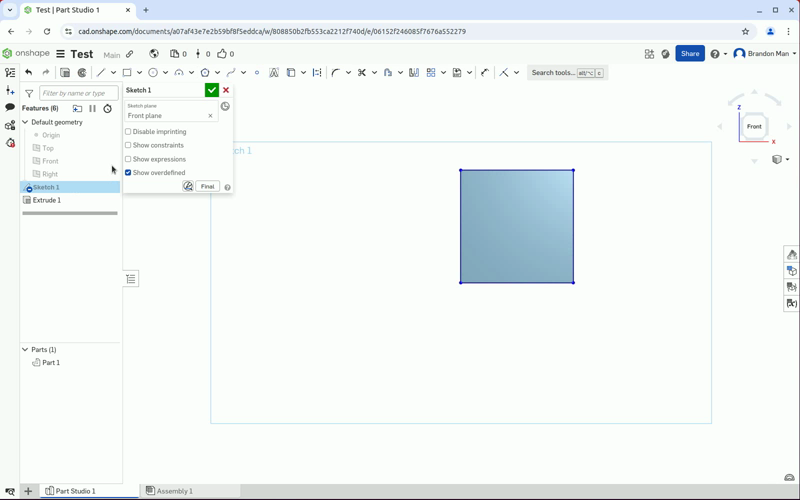
mouse_move(229, 92)
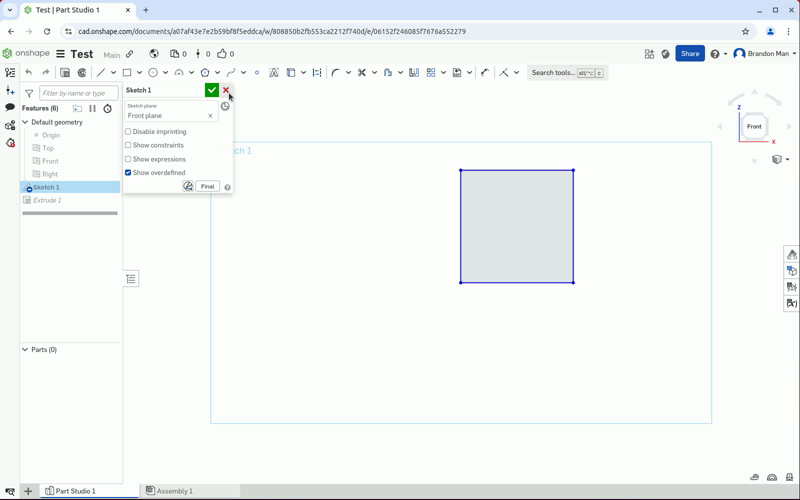
click(229, 92)
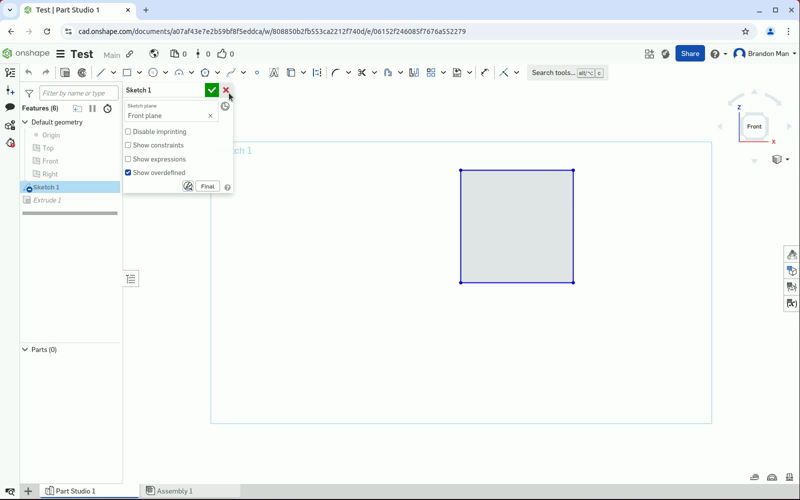
key(shift+s)
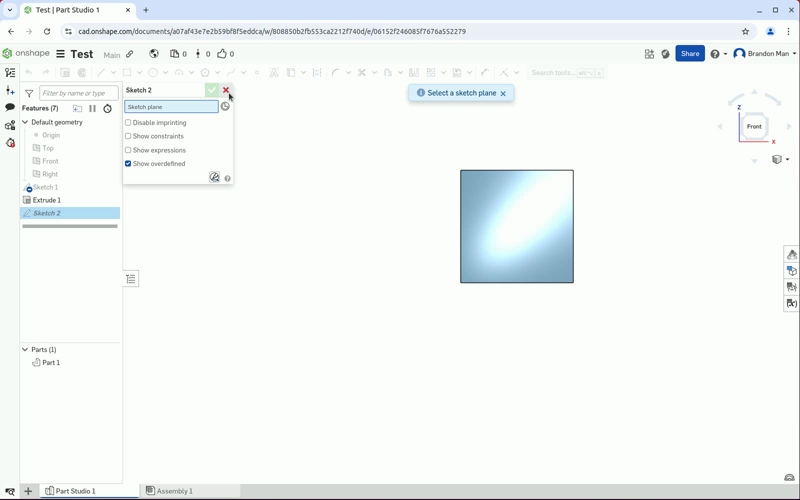
mouse_move(73, 163)
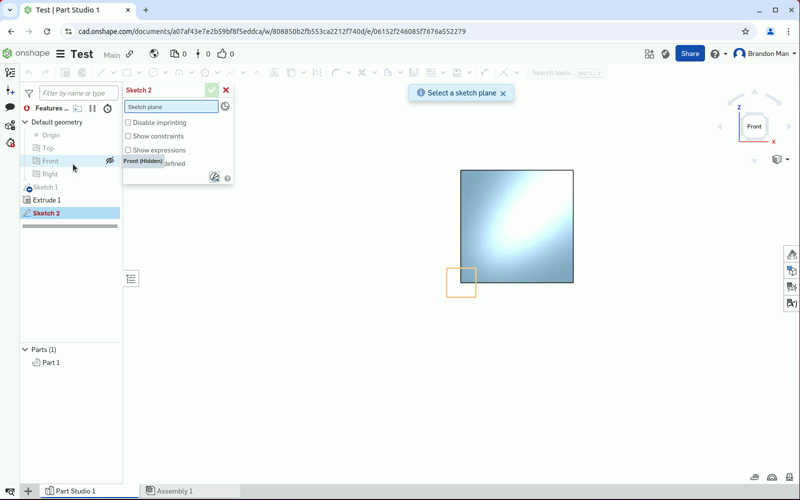
click(73, 163)
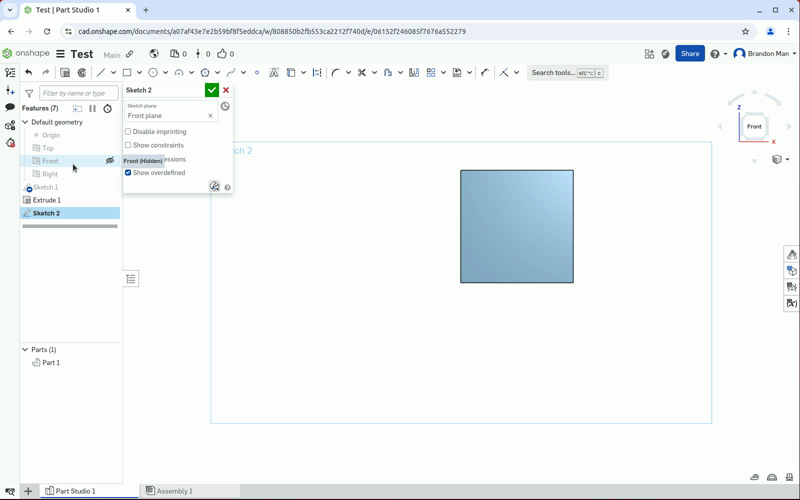
mouse_move(73, 352)
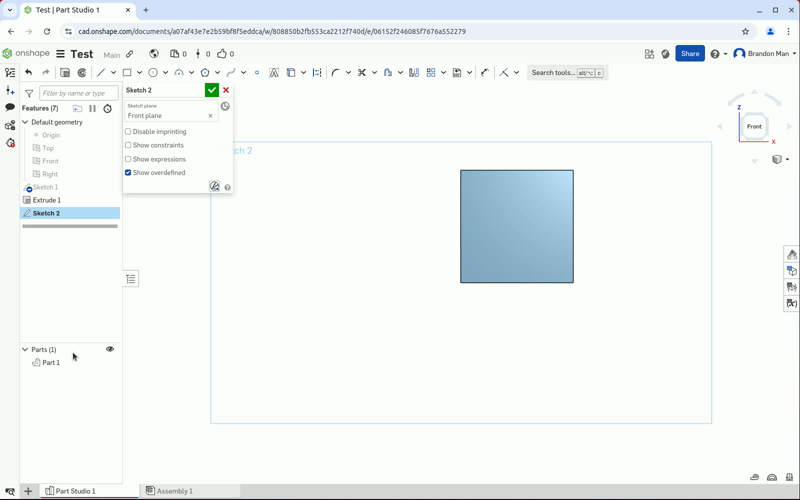
key(y)
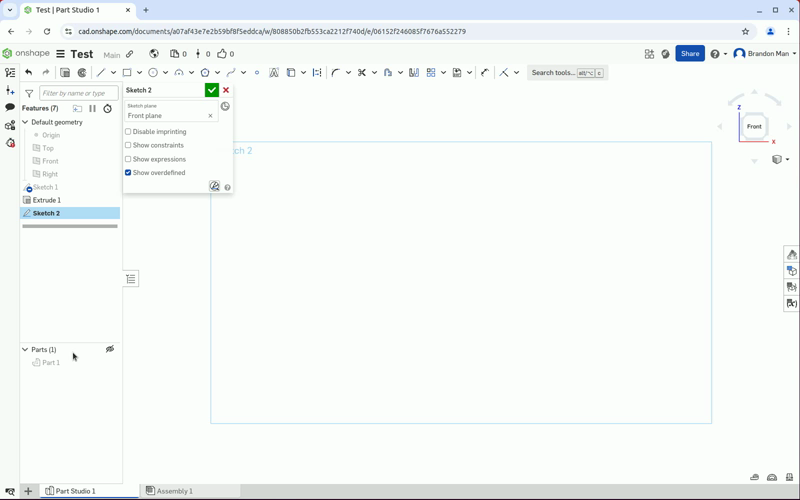
key(c)
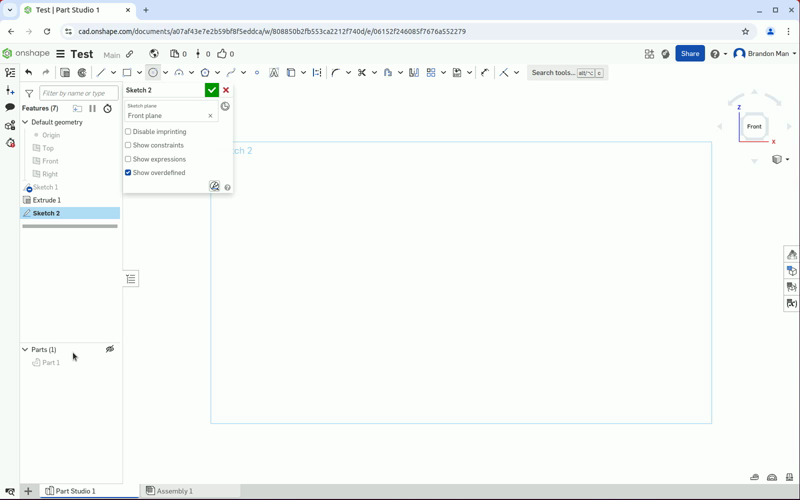
key_down(shift)
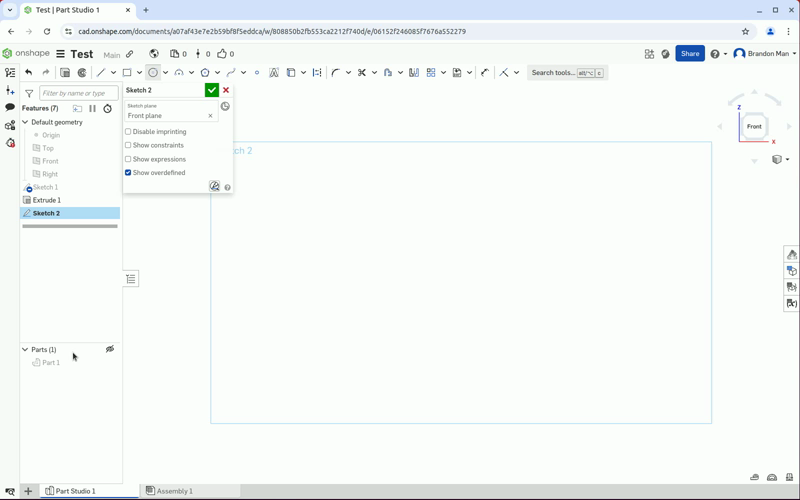
mouse_move(517, 226)
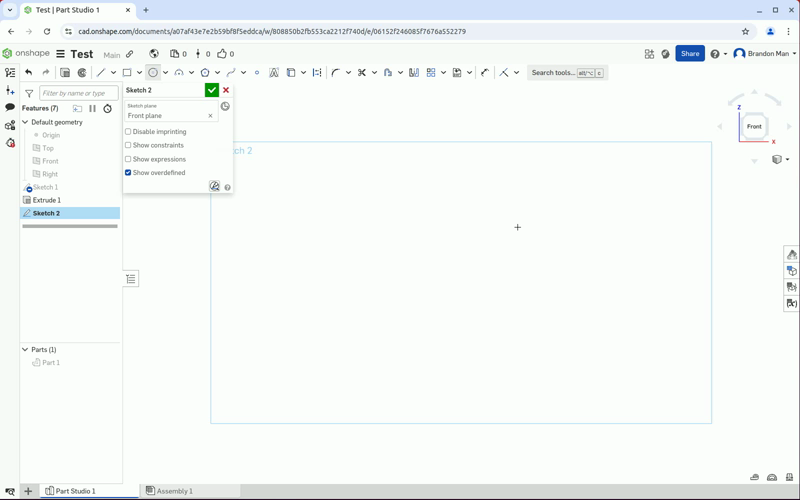
click(517, 226)
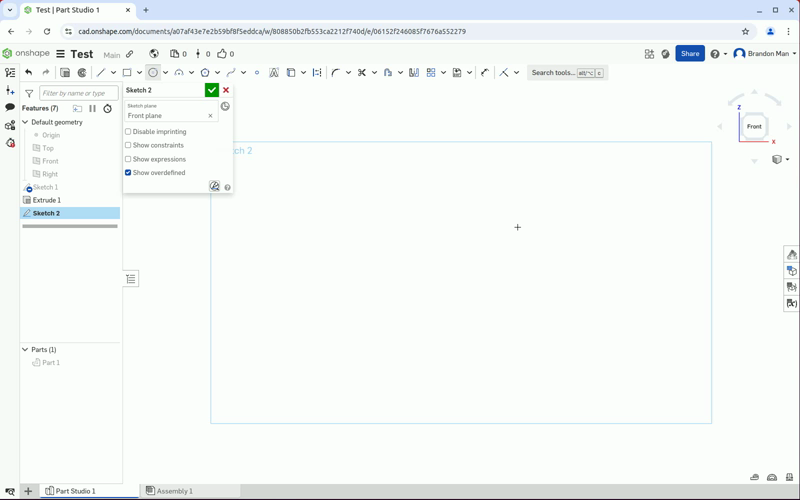
key_up(shift)
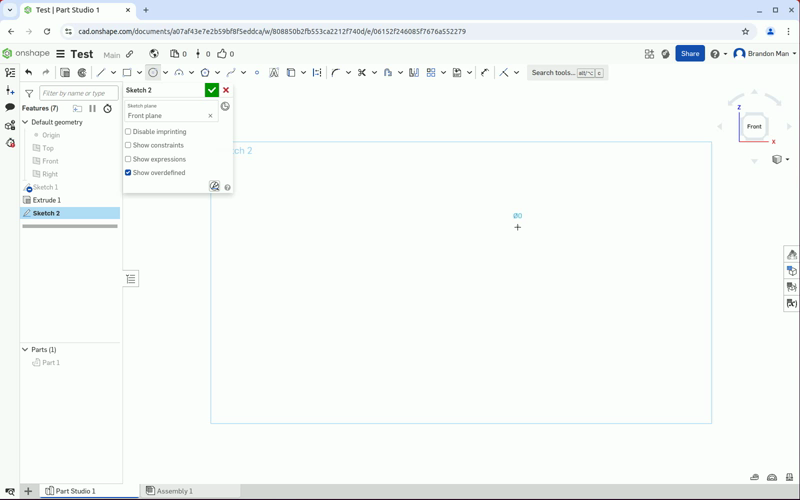
mouse_move(523, 226)
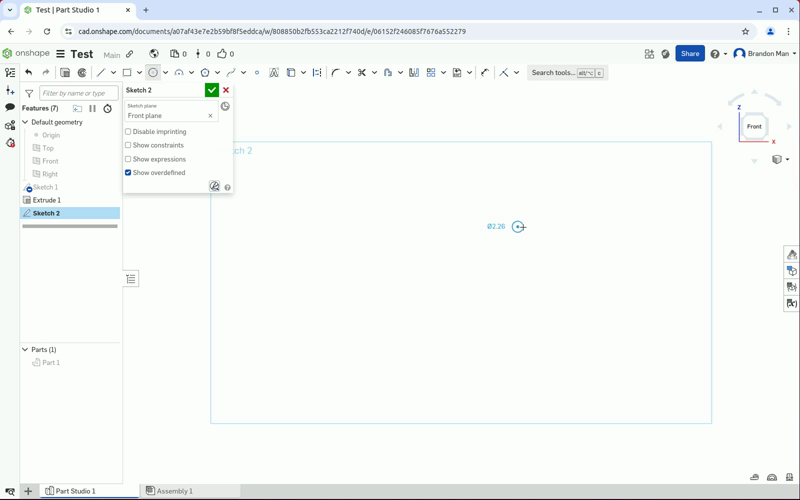
click(523, 226)
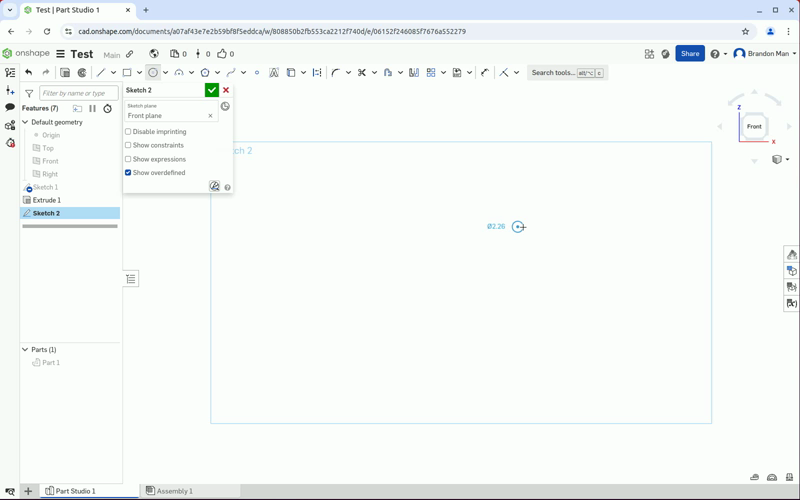
key(esc)
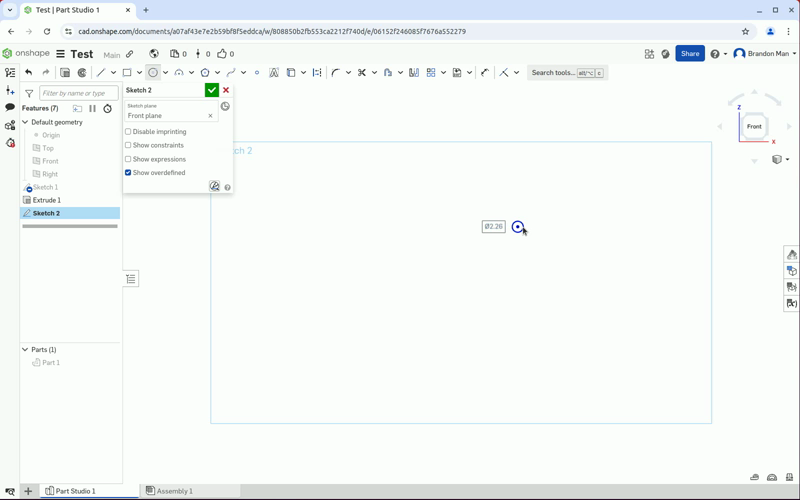
mouse_move(515, 228)
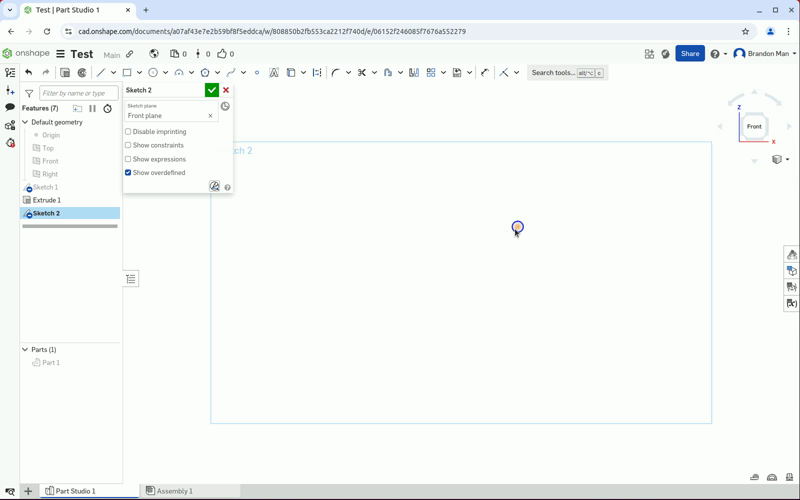
scroll(6)
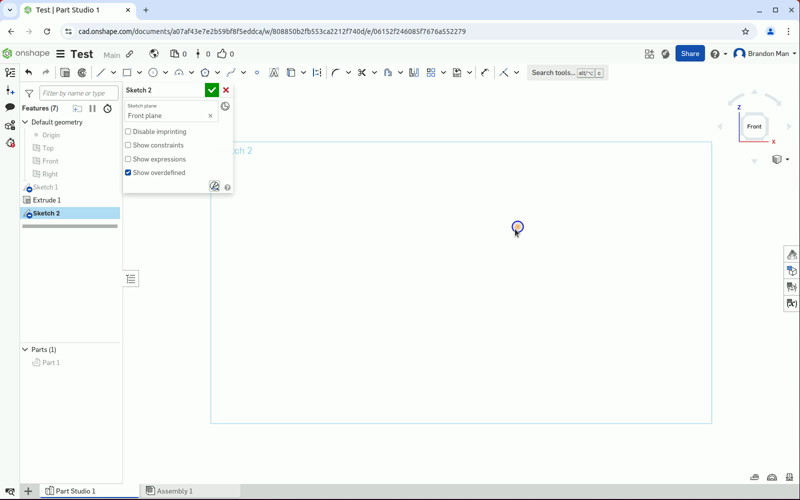
scroll(6)
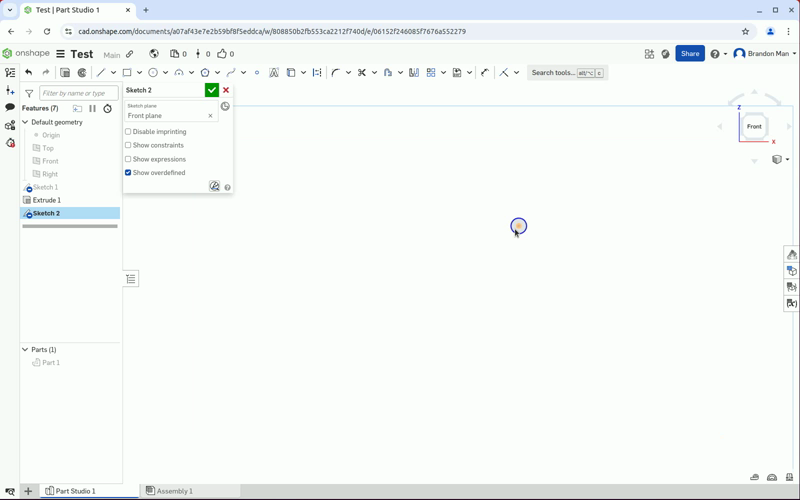
scroll(6)
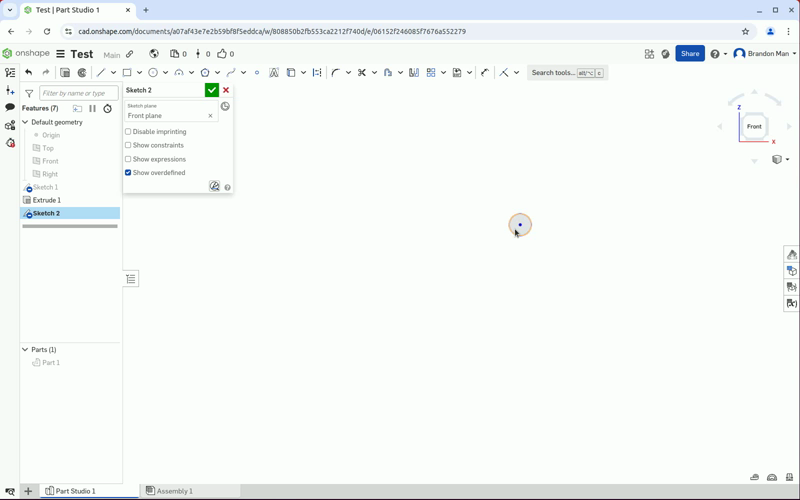
scroll(6)
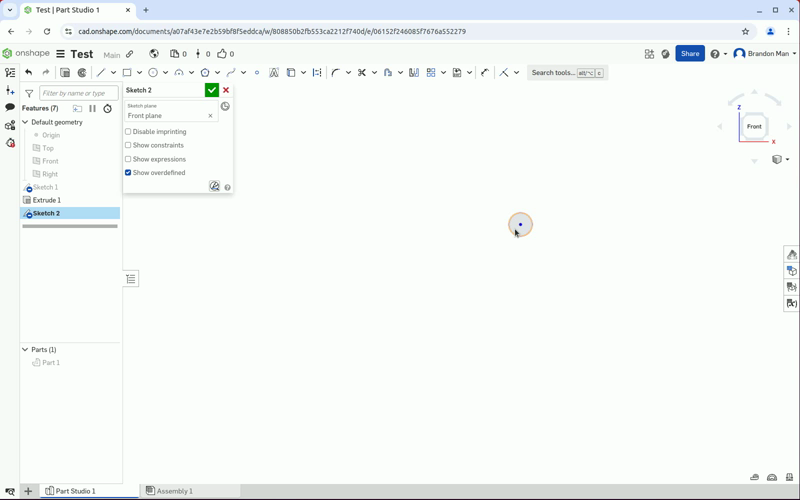
scroll(6)
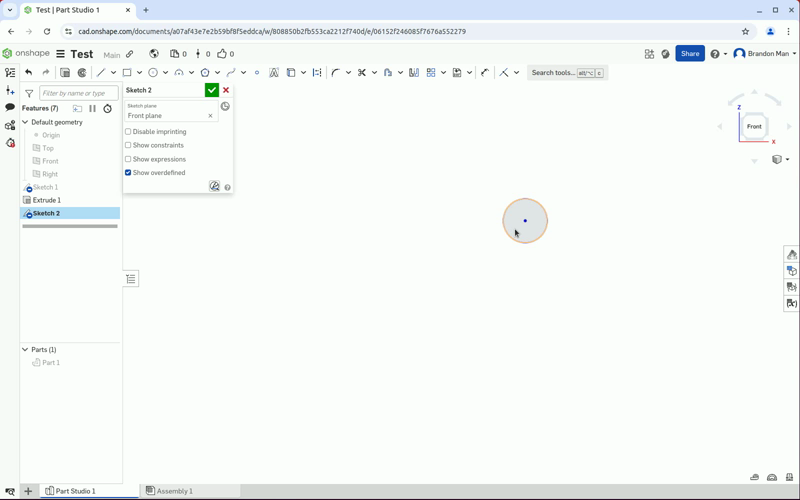
scroll(6)
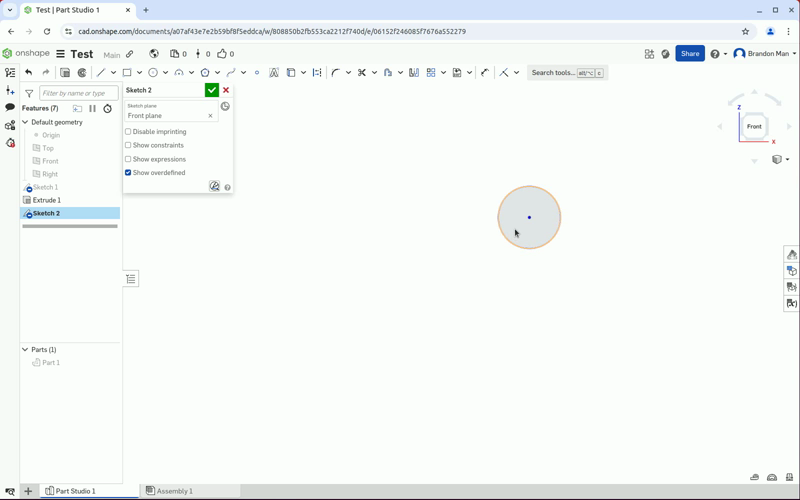
scroll(6)
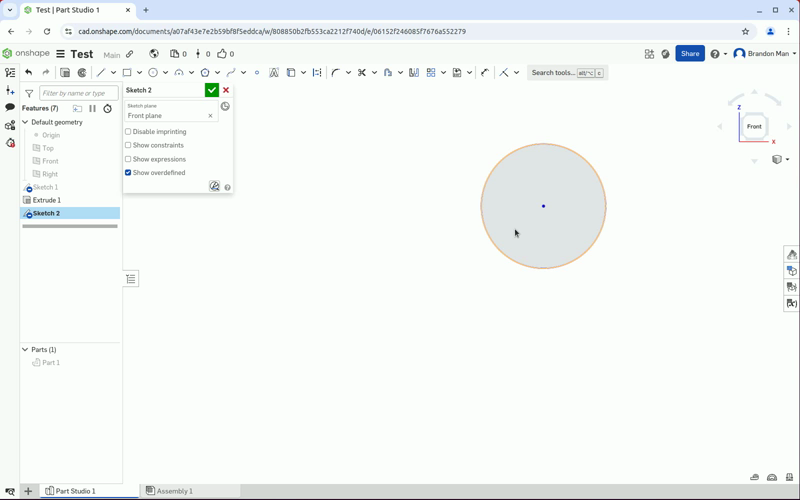
click(515, 228)
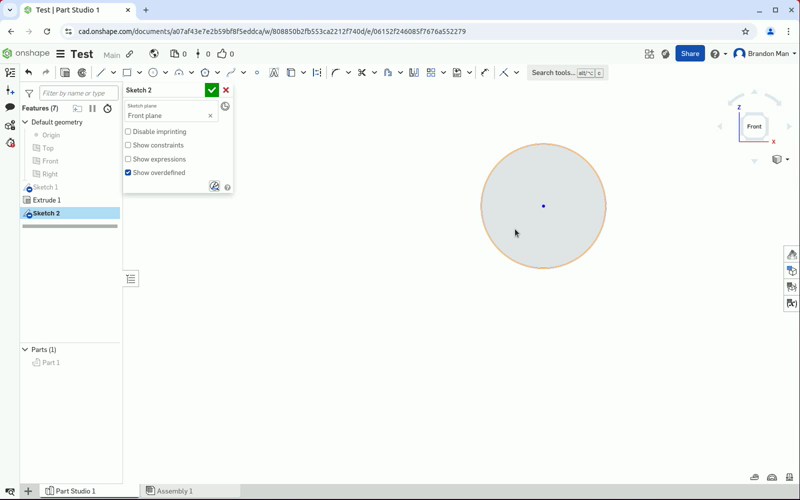
scroll(-6)
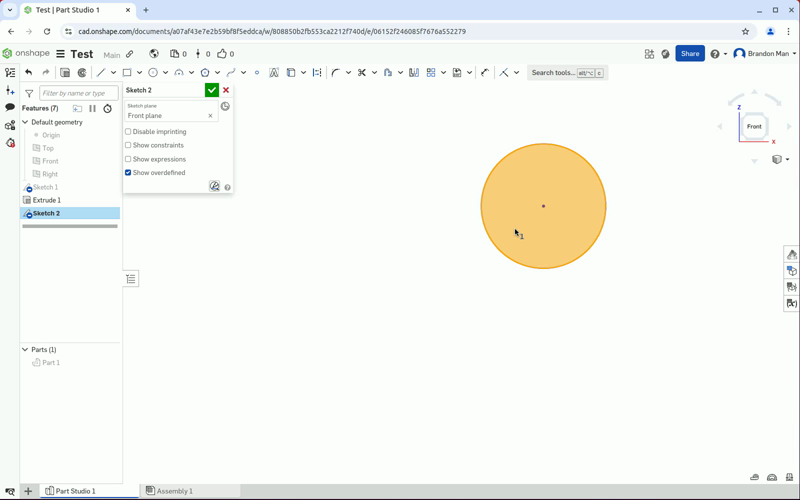
scroll(-6)
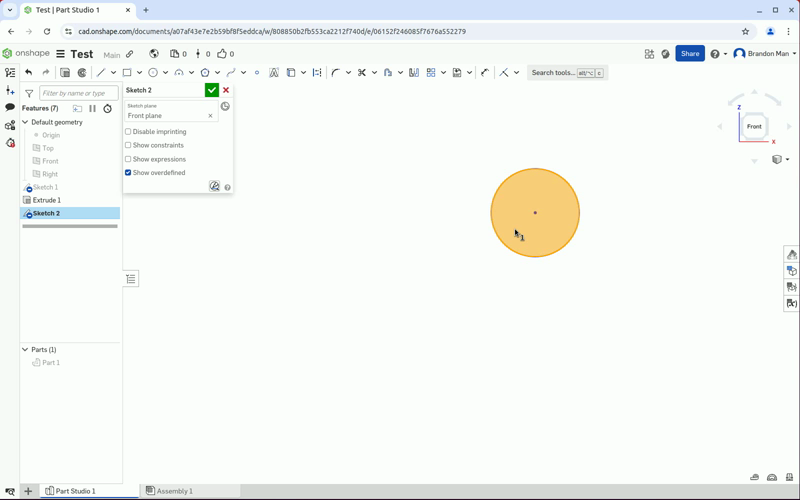
scroll(-6)
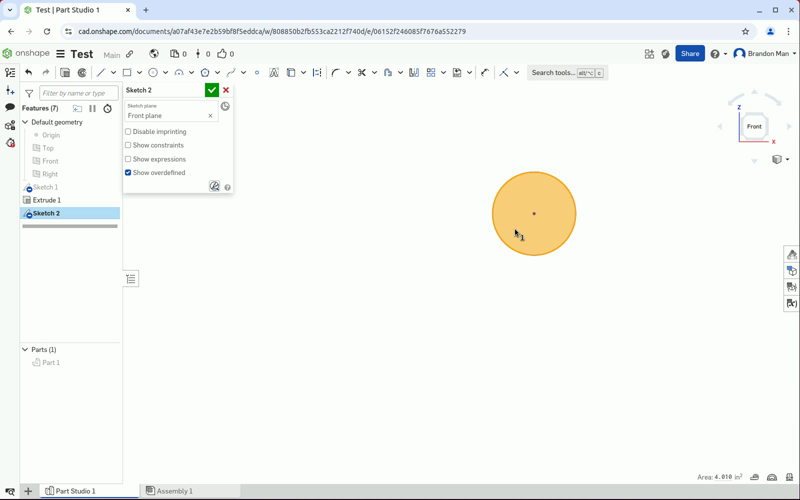
scroll(-6)
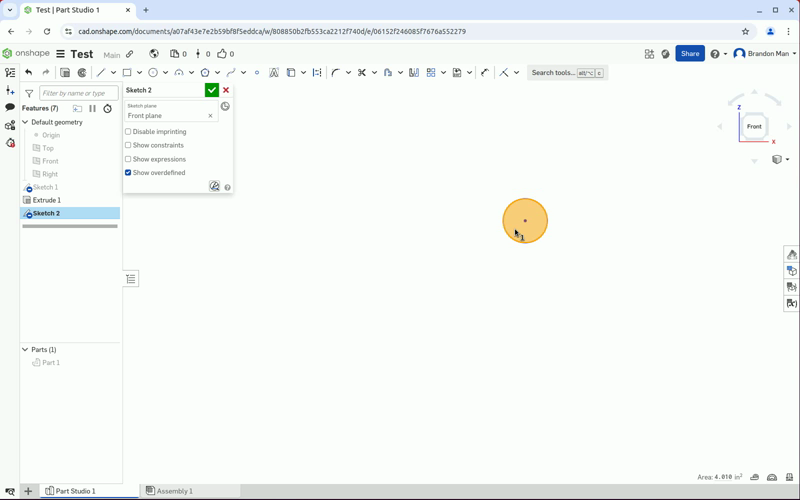
scroll(-6)
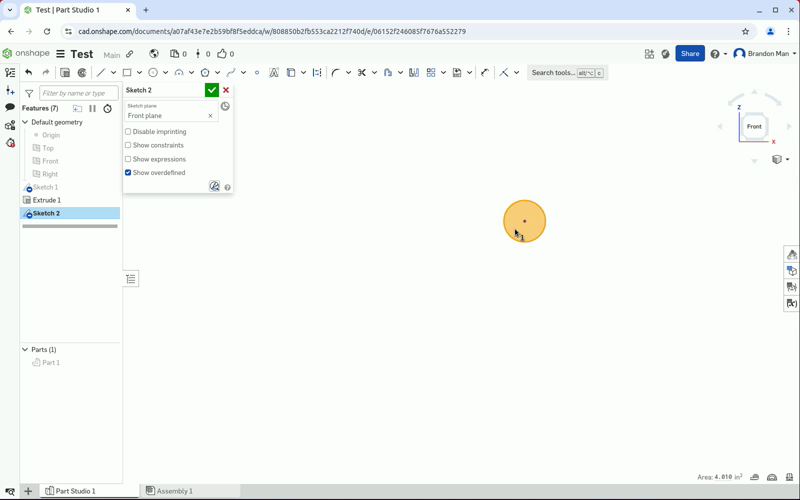
scroll(-6)
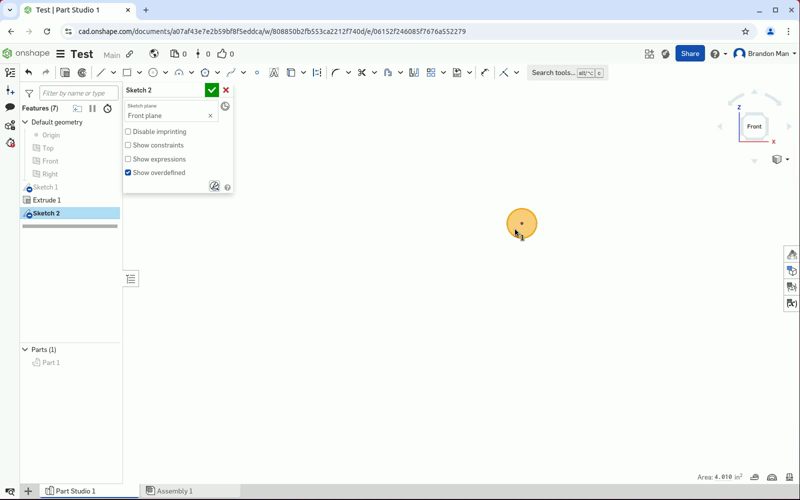
scroll(-6)
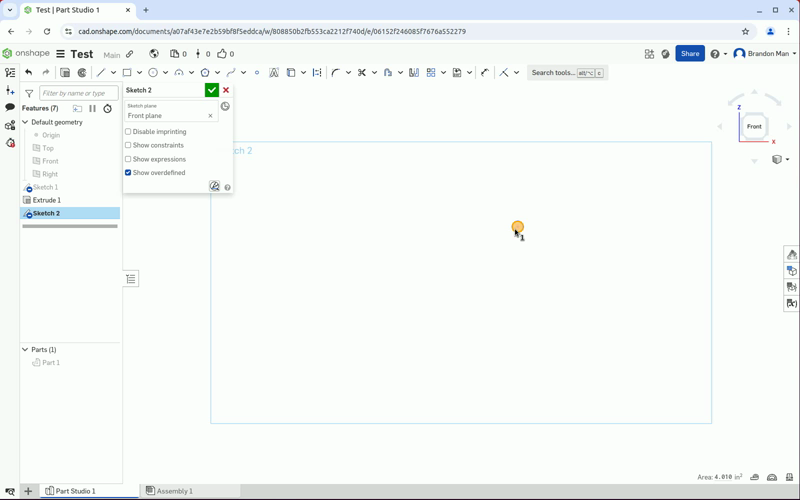
mouse_move(73, 352)
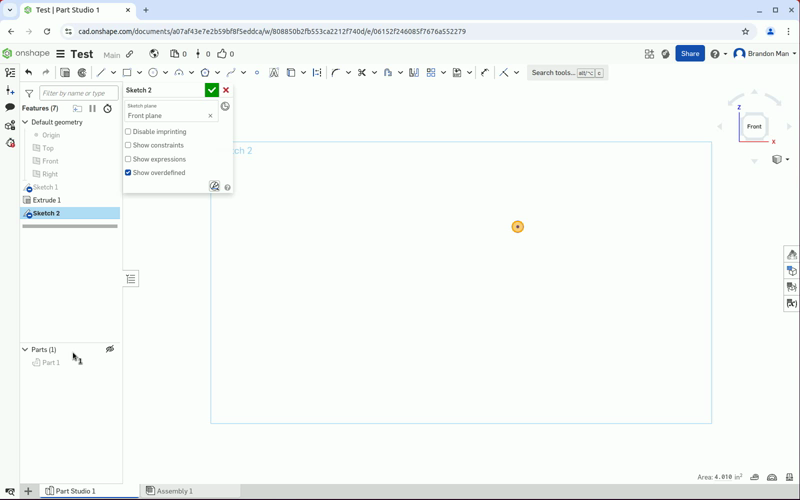
key(shift+y)
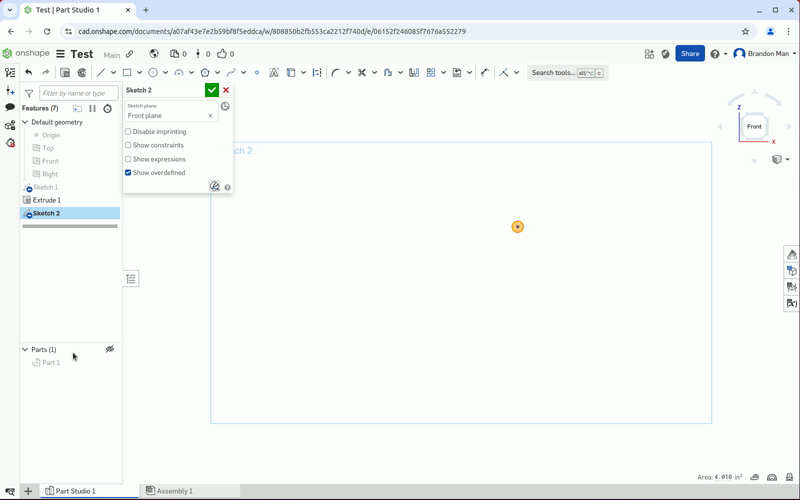
key(shift+e)
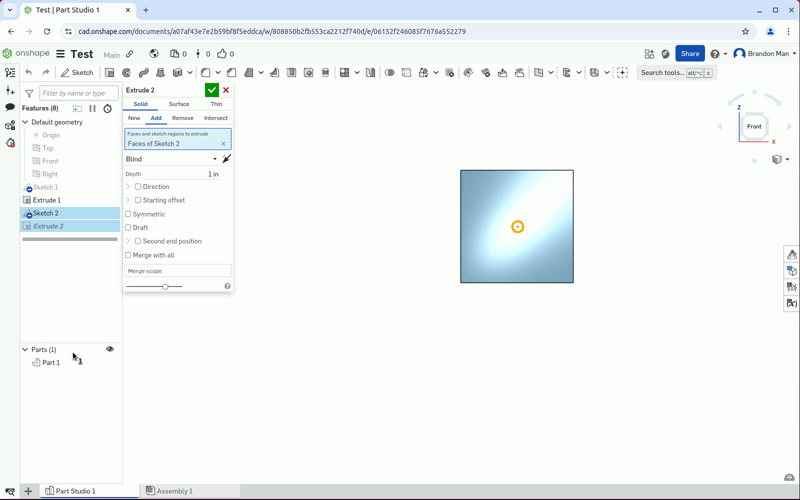
mouse_move(143, 106)
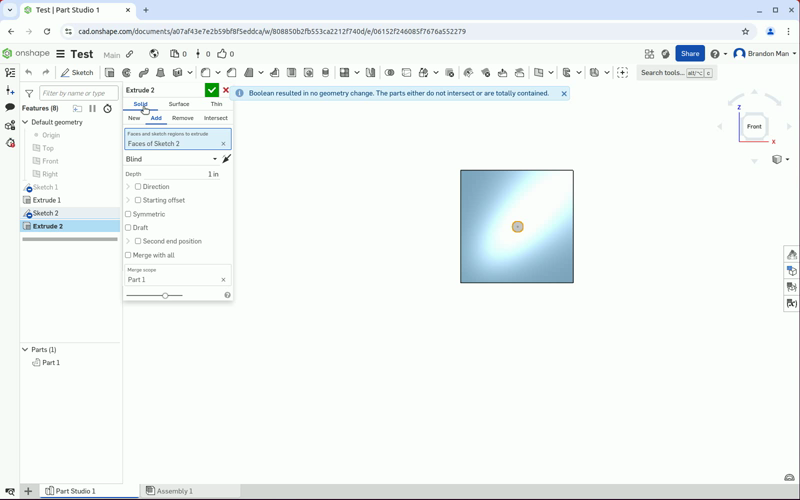
click(143, 106)
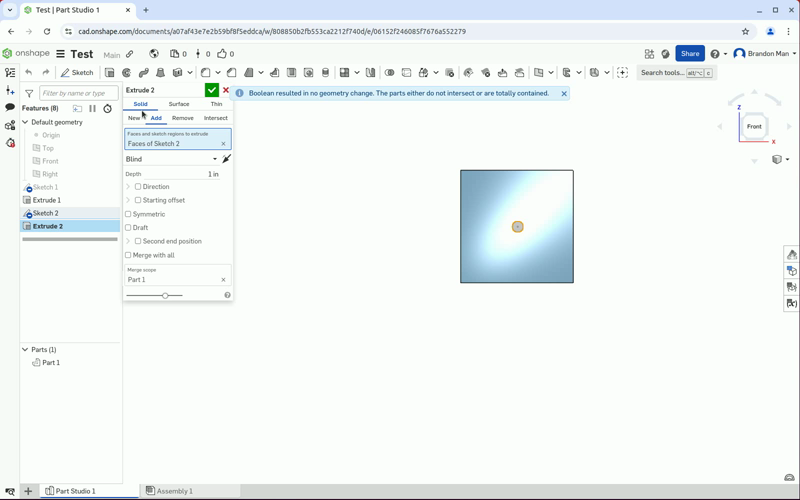
mouse_move(137, 120)
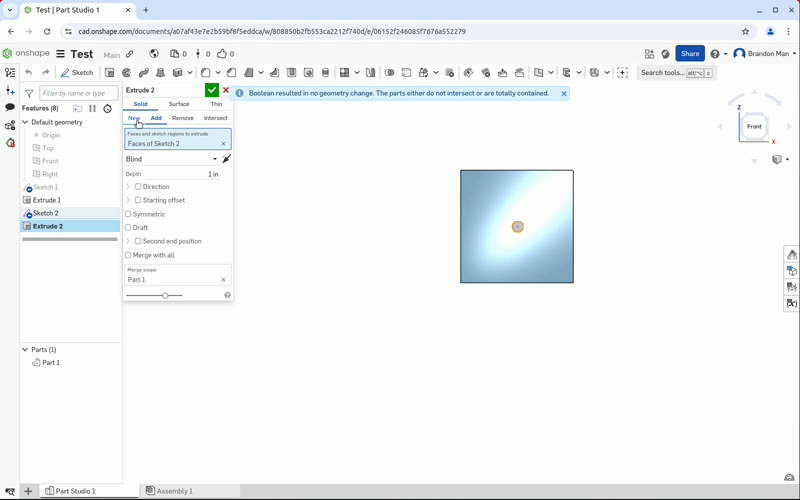
click(137, 120)
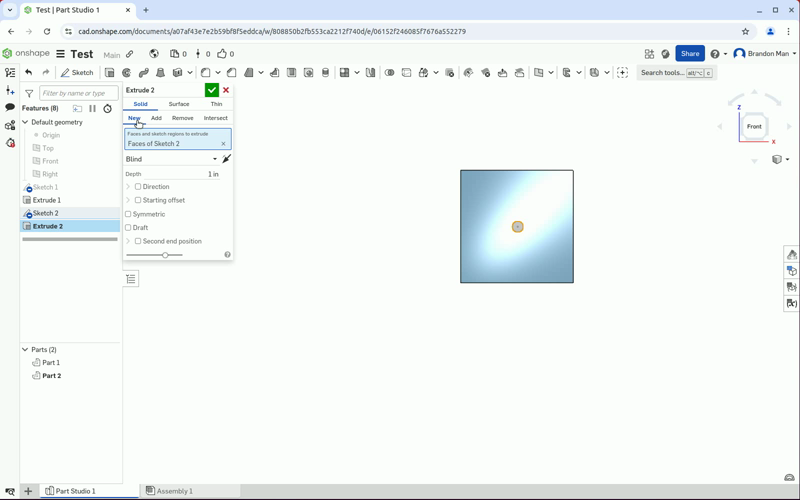
key(tab, 4)
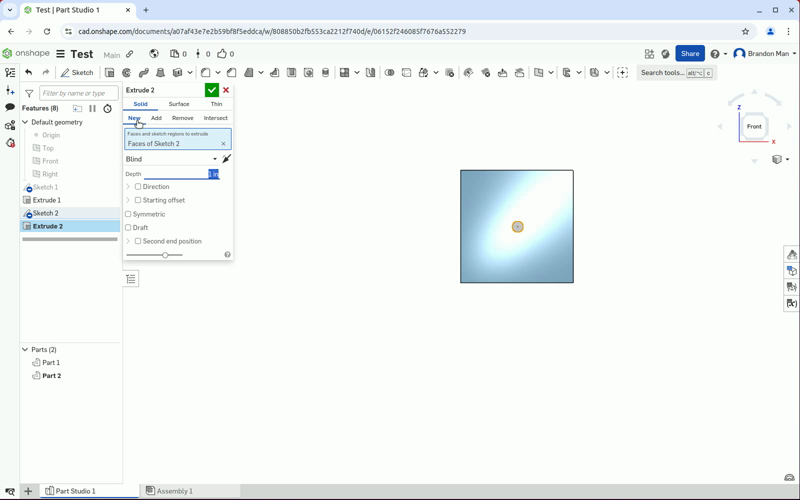
text(-2.648)
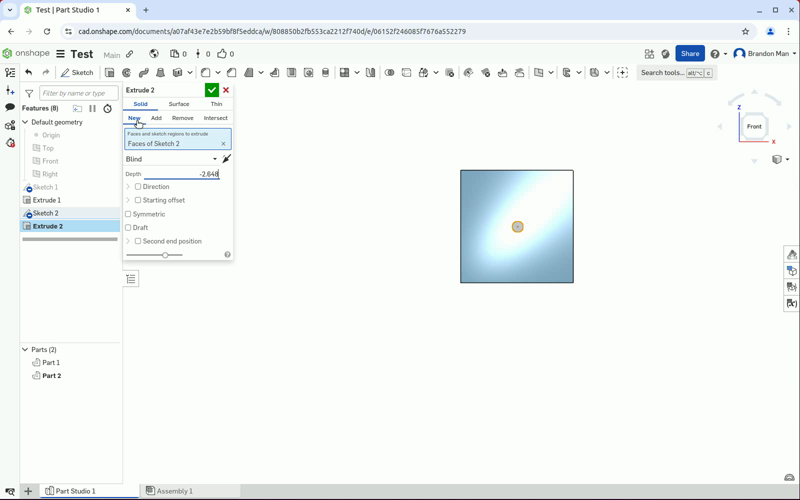
key(enter)
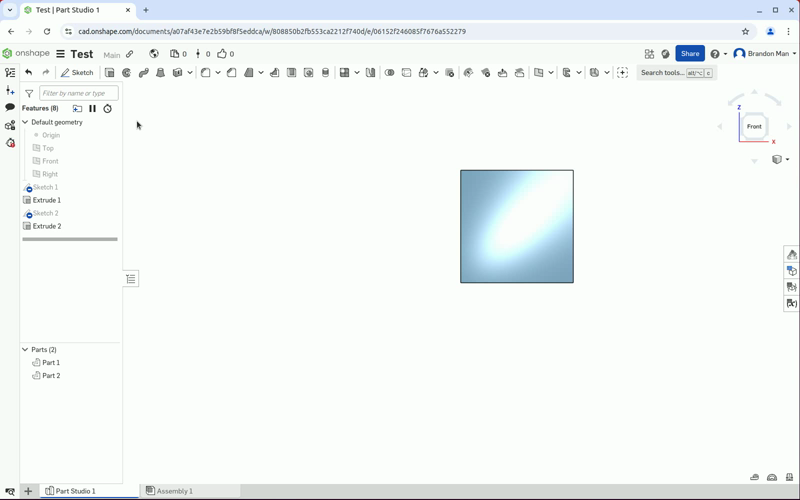
key(shift+h)
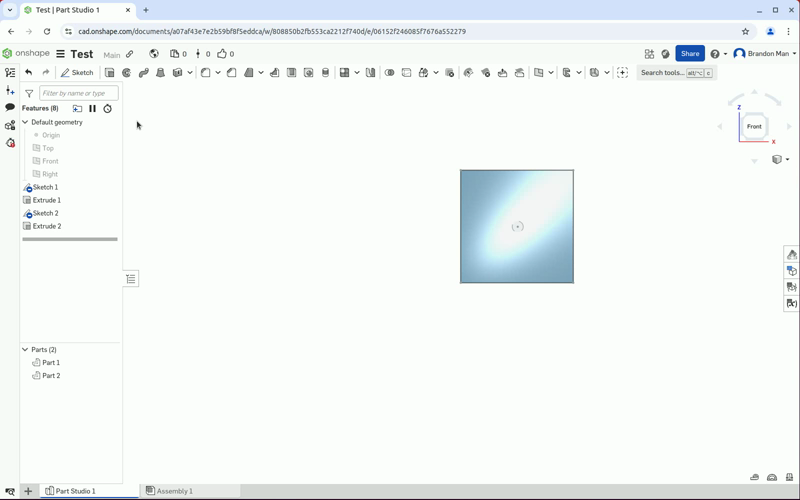
key(shift+h)
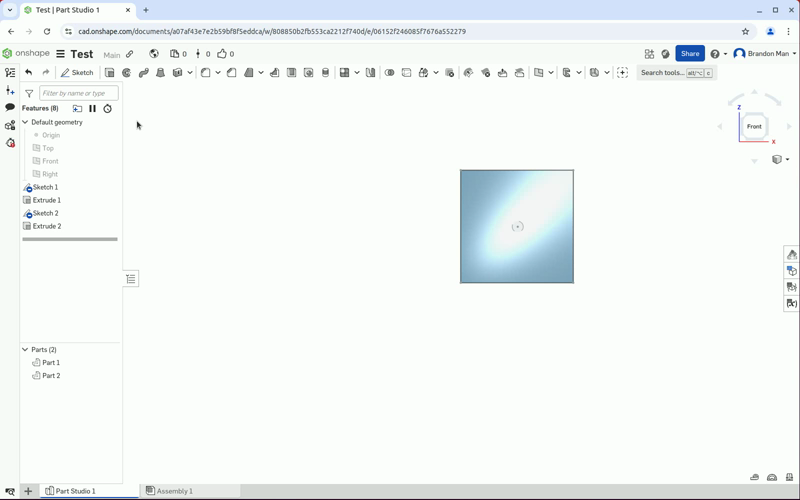
key(shift+7)
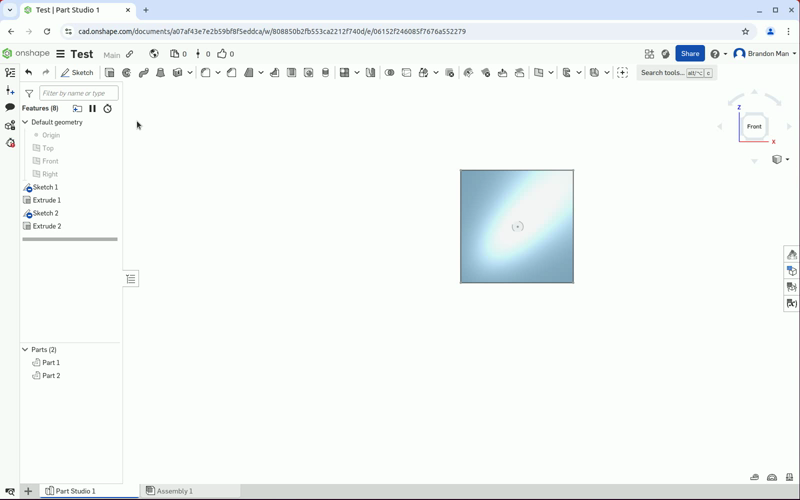
key(left, 2)
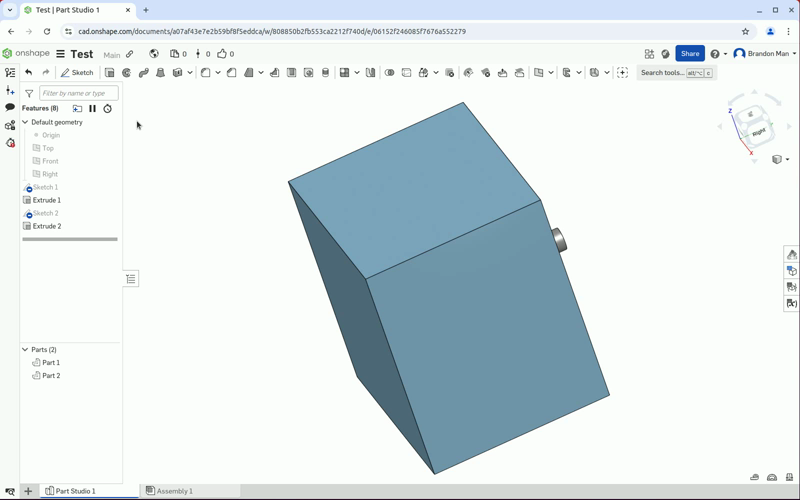
key(down, 2)
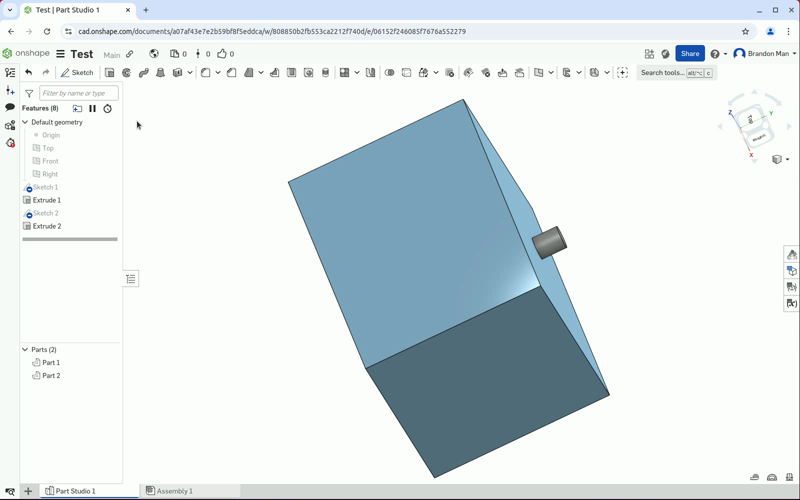
key(up, 2)
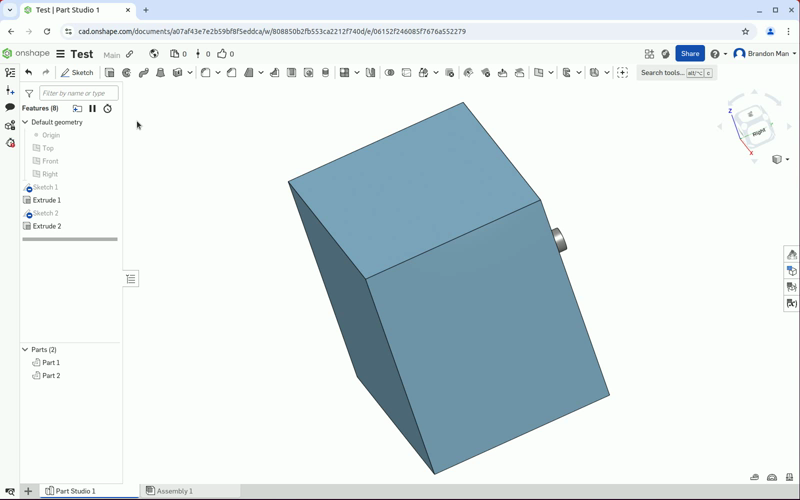
key(right, 2)
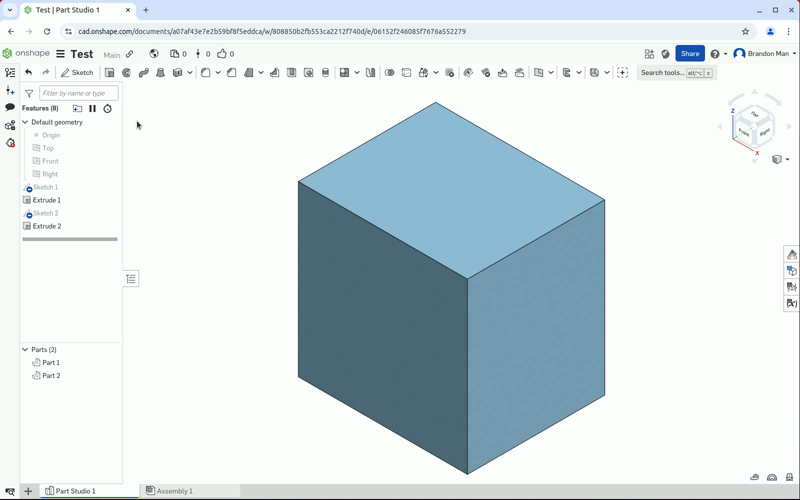
mouse_move(73, 189)
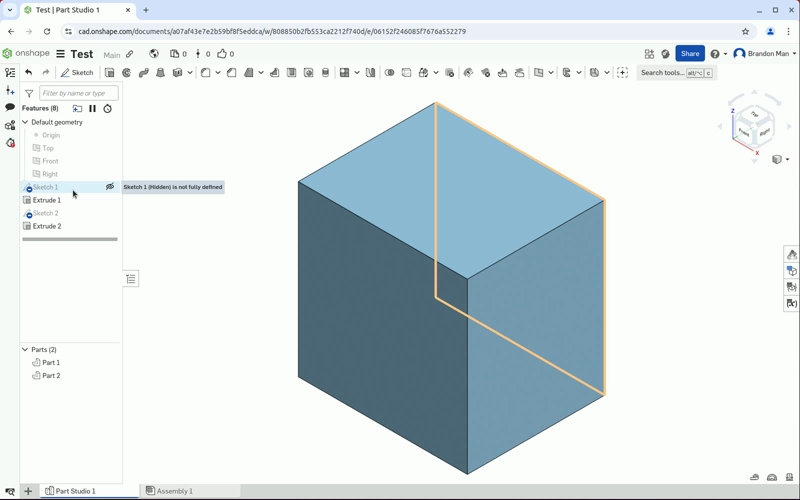
click(73, 189)